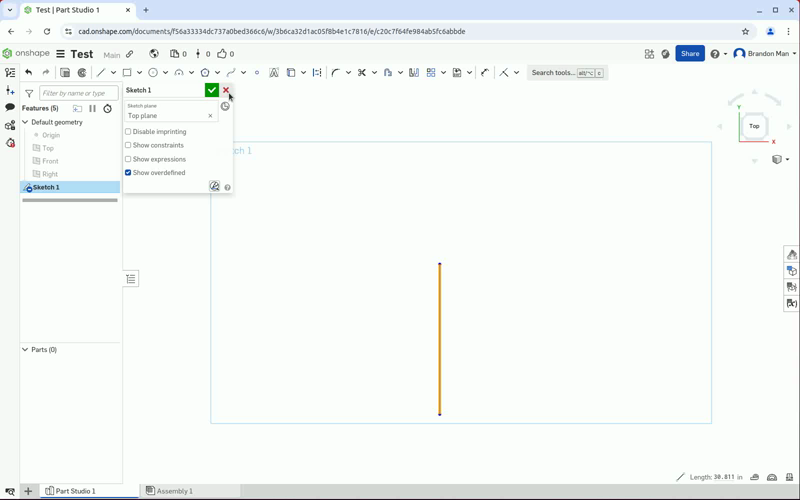
key(shift+h)
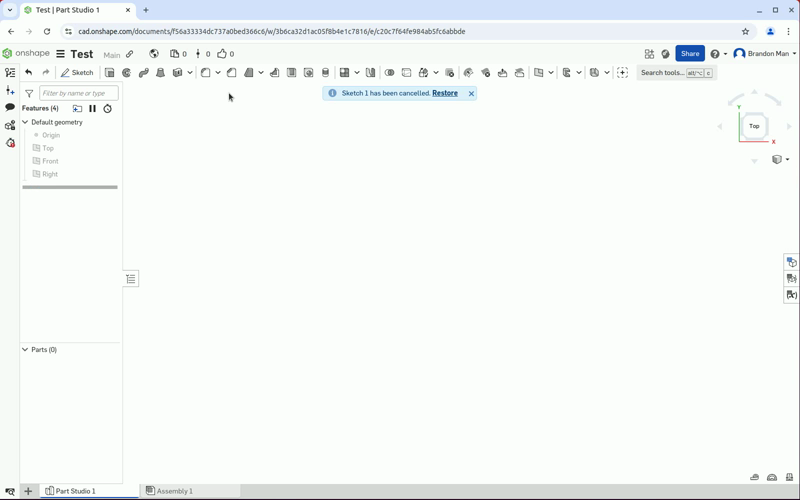
mouse_move(73, 352)
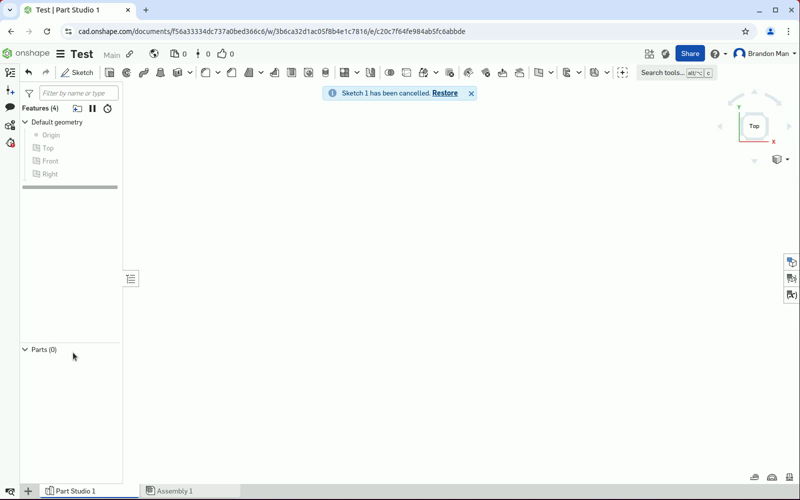
key(y)
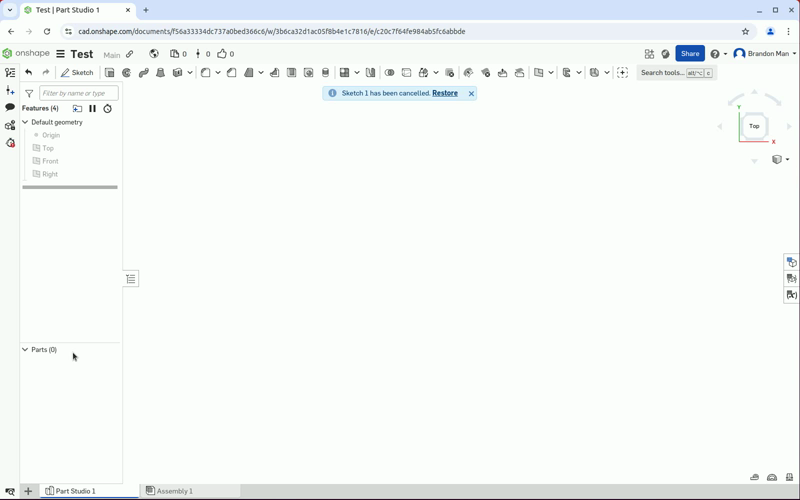
key(shift+p)
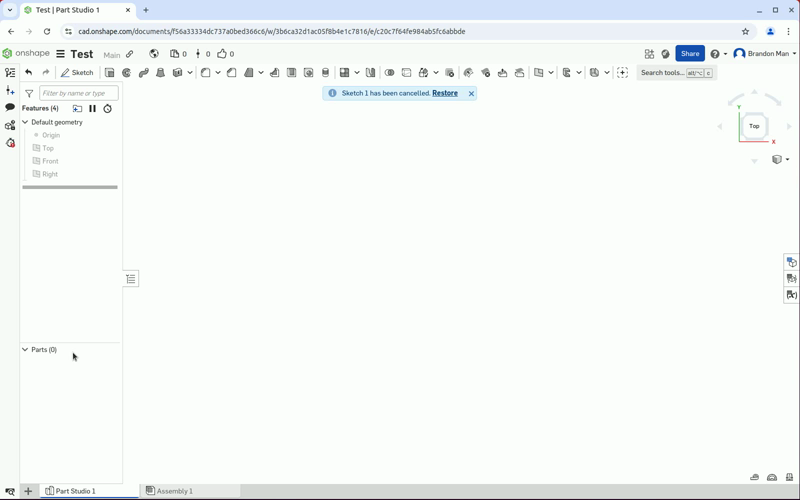
key(space)
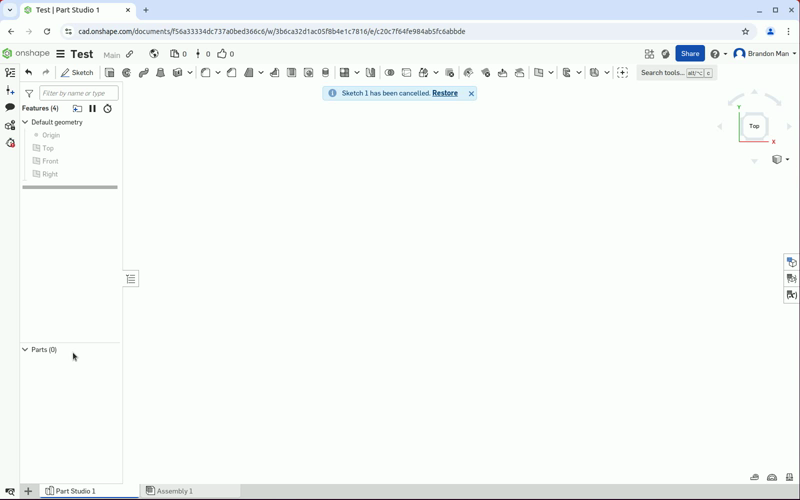
key_down(shift)
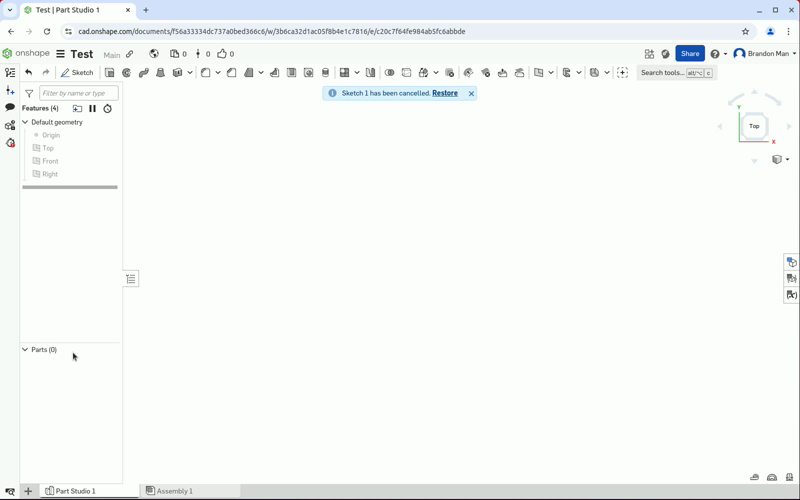
key(up)
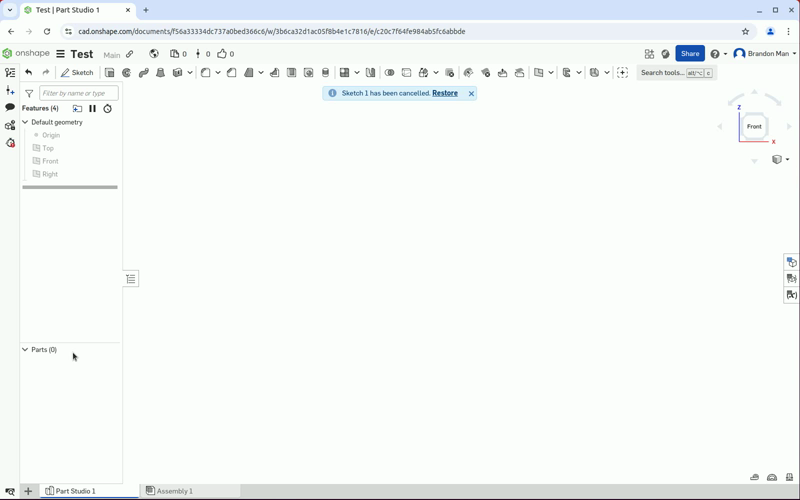
key_up(shift)
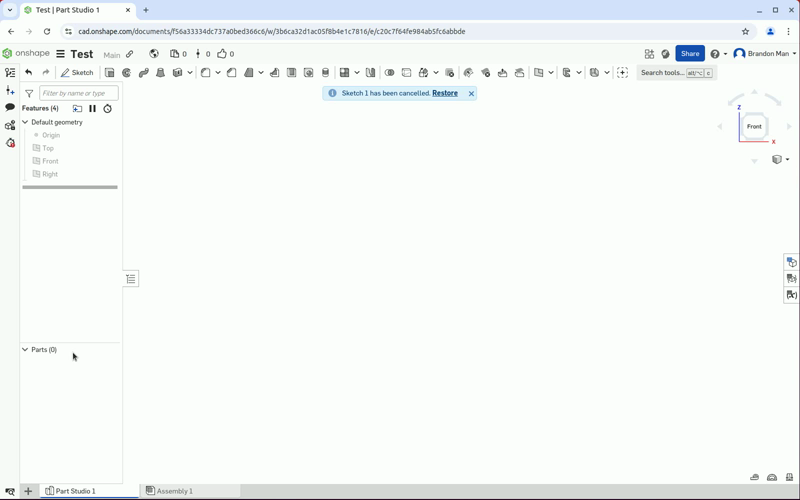
mouse_move(73, 352)
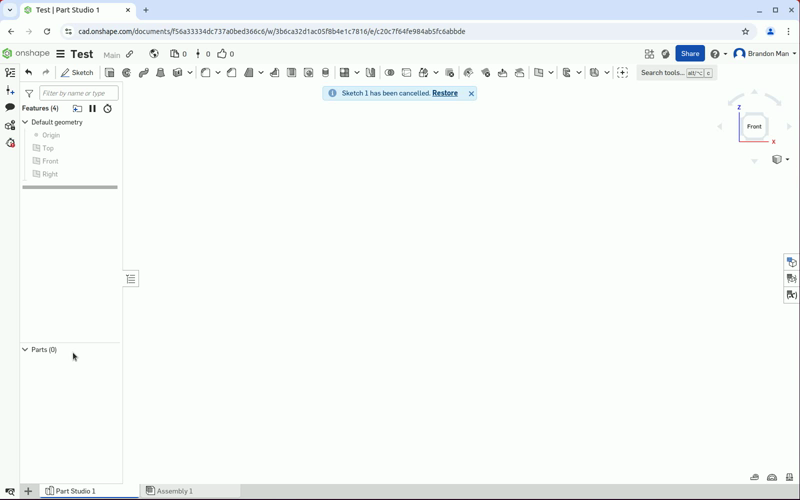
key(shift+y)
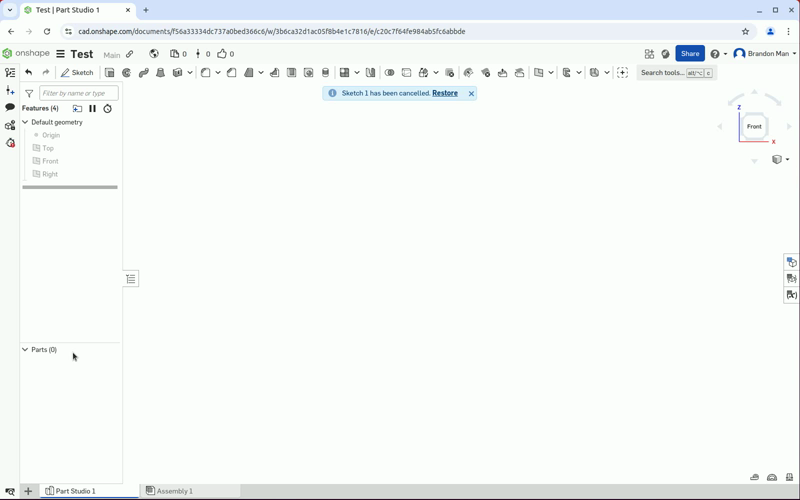
key(shift+s)
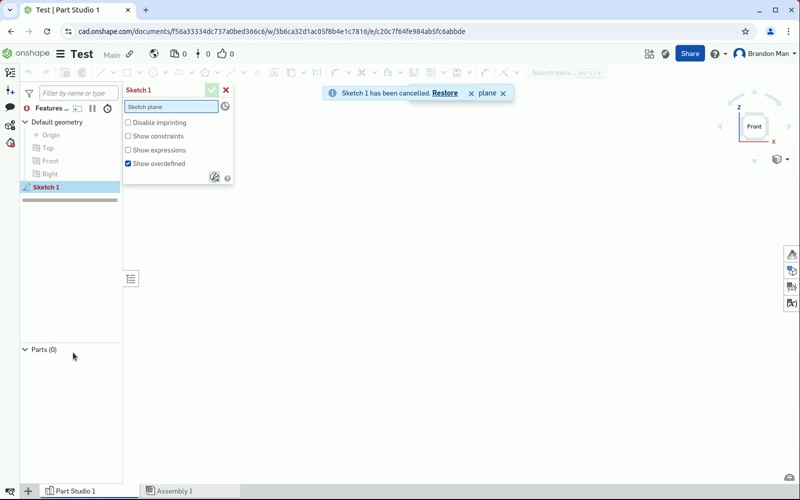
mouse_move(73, 163)
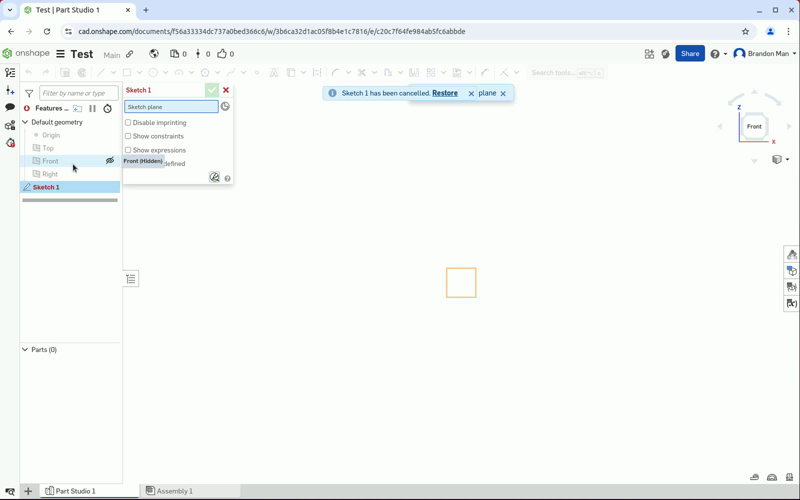
click(73, 163)
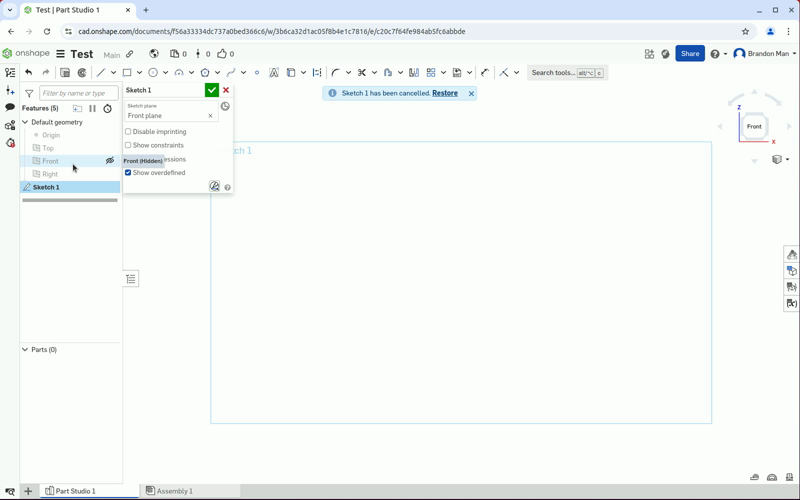
mouse_move(73, 352)
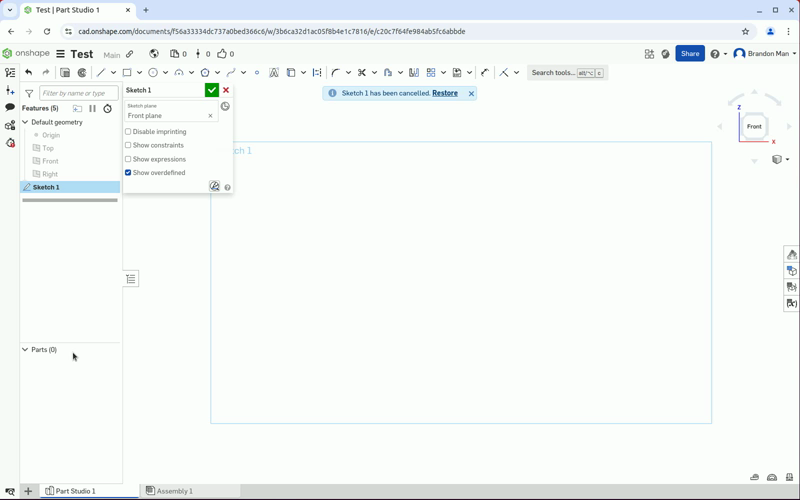
key(y)
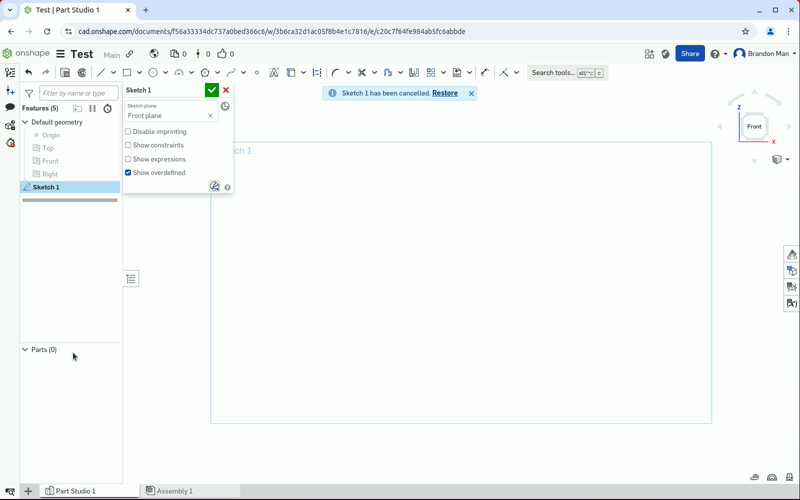
key(l)
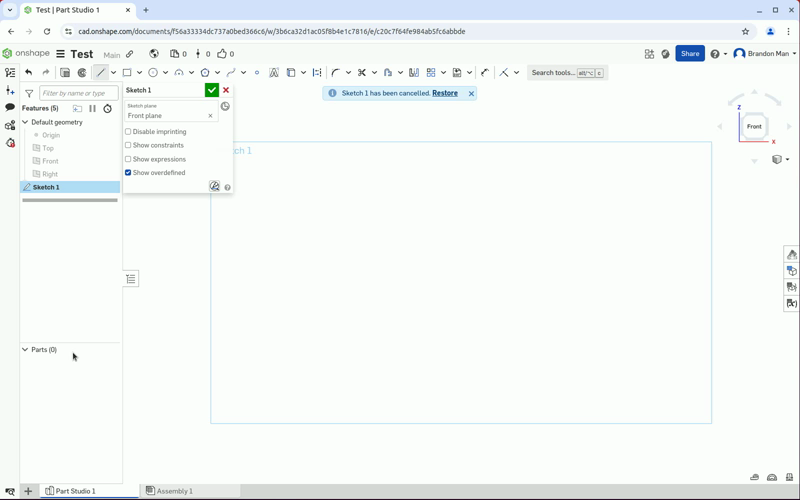
key_down(shift)
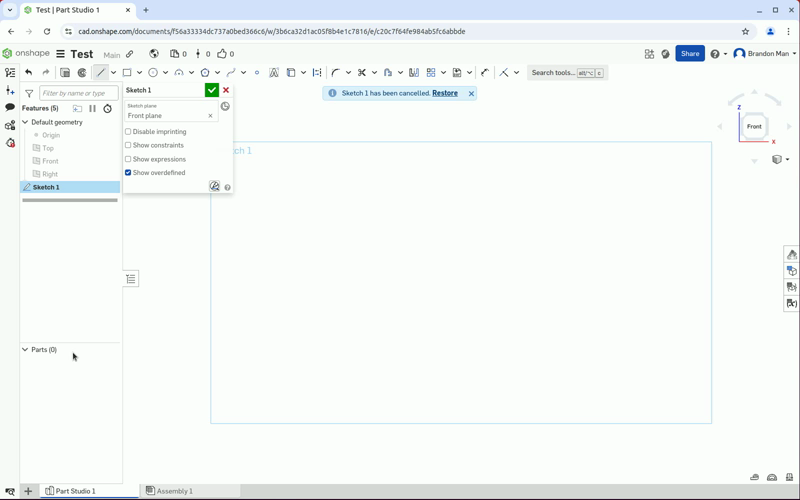
mouse_move(350, 395)
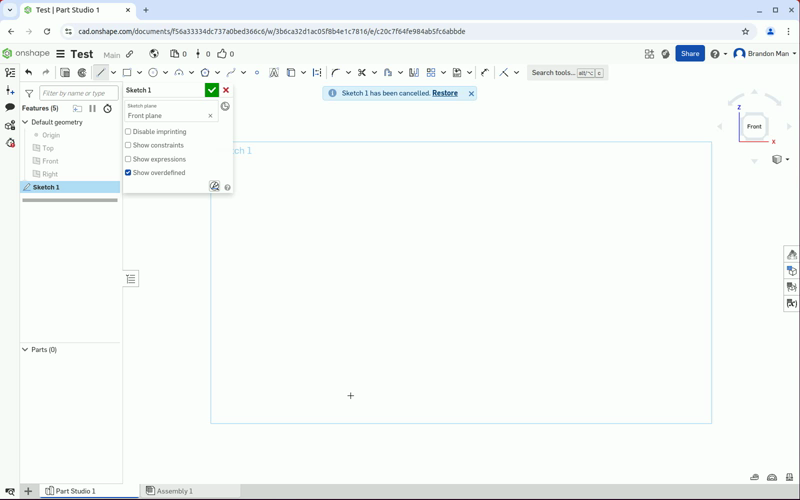
click(350, 395)
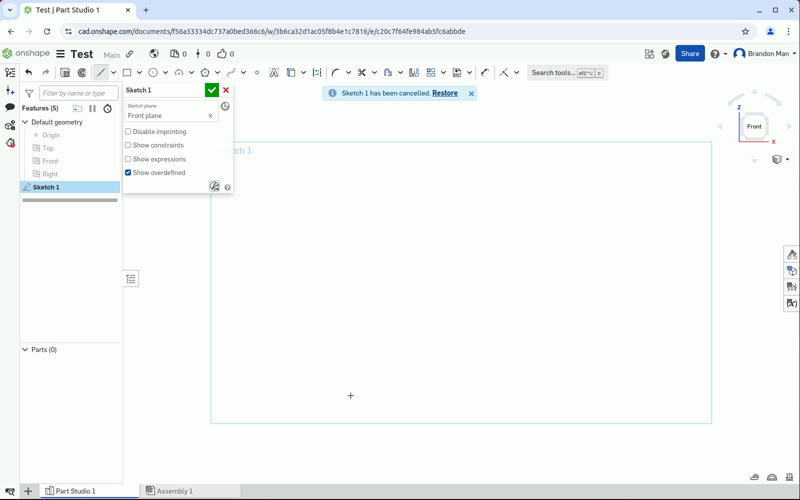
key_up(shift)
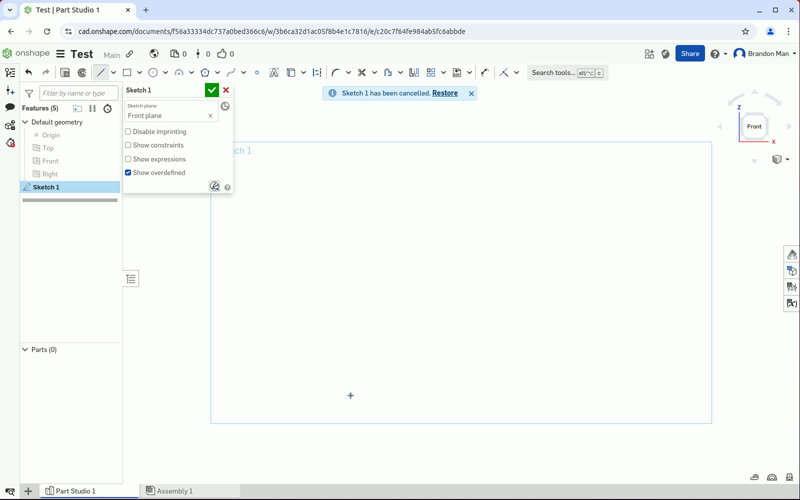
key_down(shift)
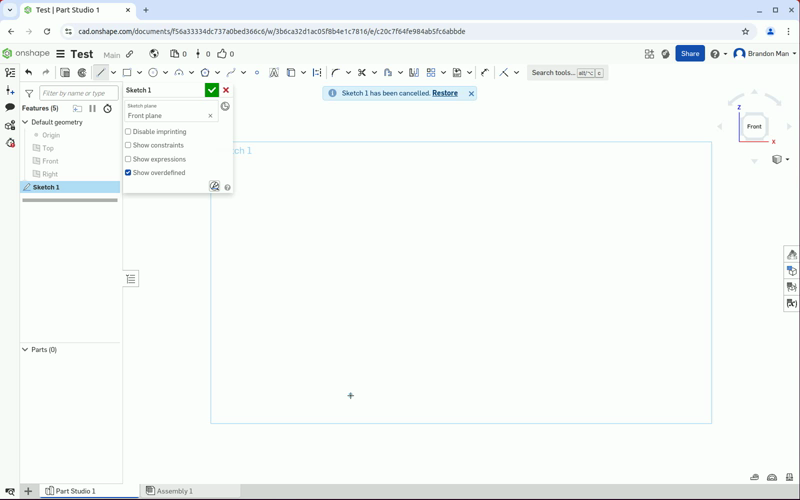
mouse_move(570, 395)
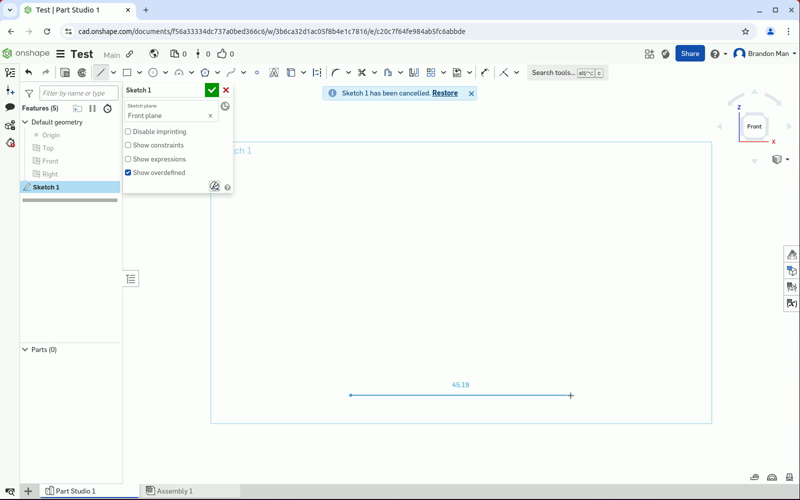
click(570, 395)
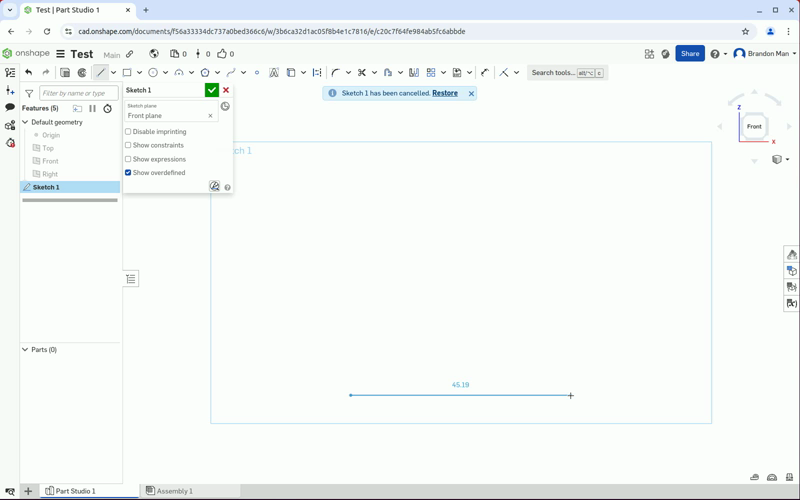
key_up(shift)
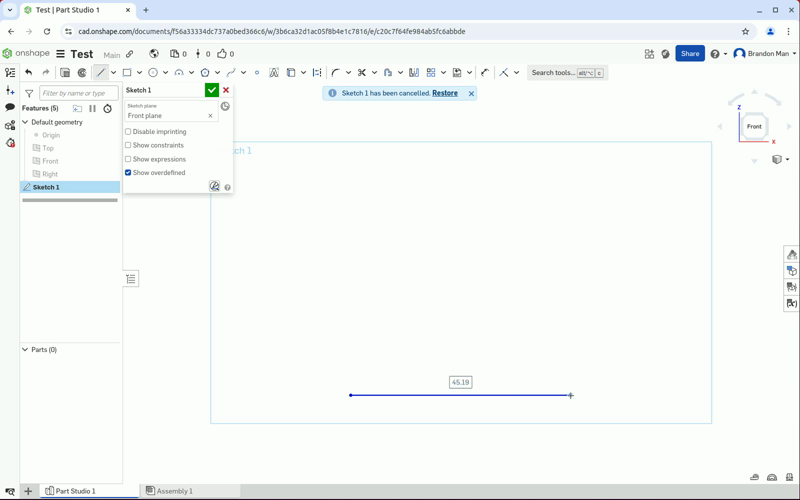
key_down(shift)
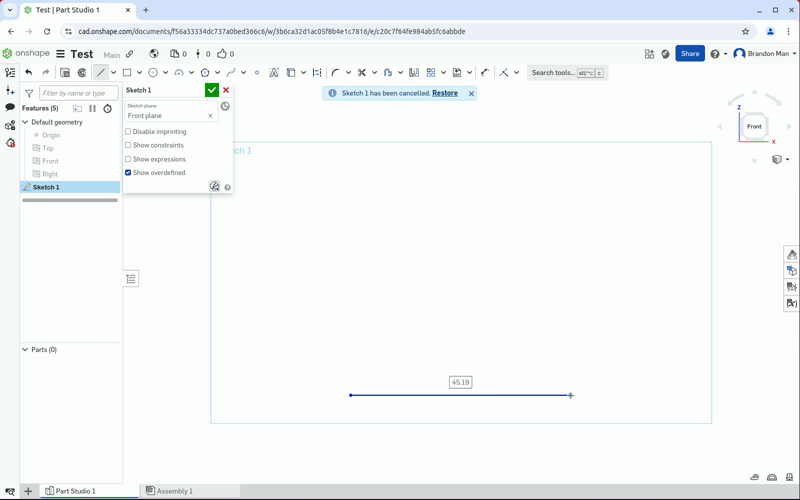
mouse_move(570, 175)
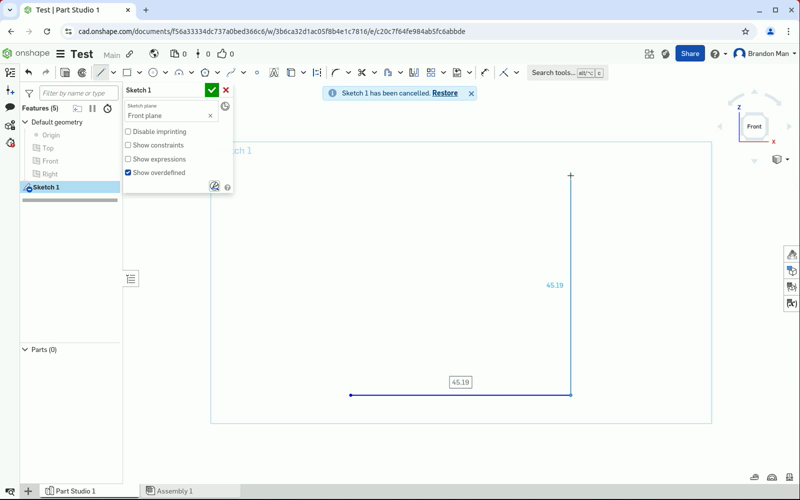
click(570, 175)
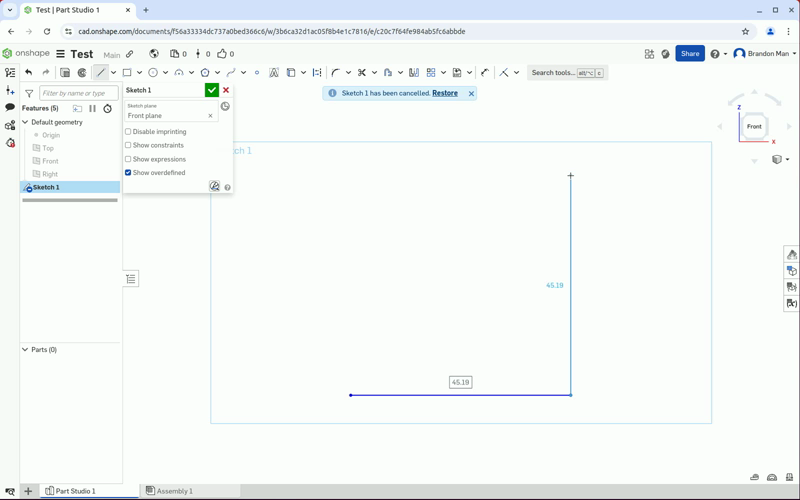
key_up(shift)
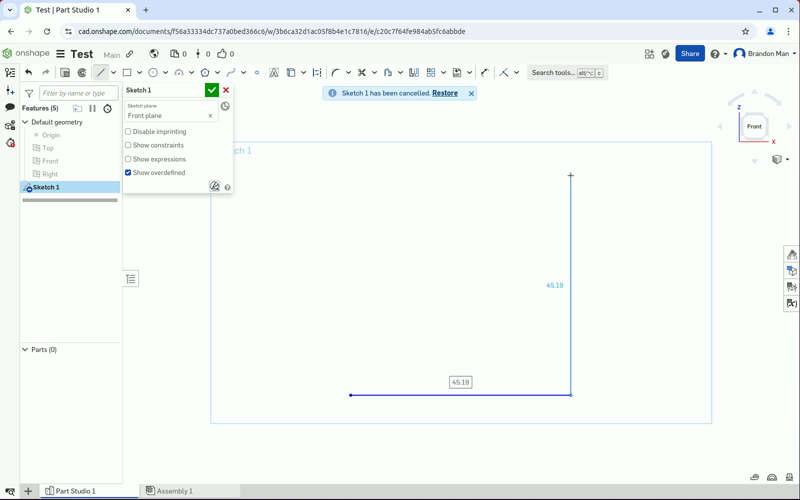
key_down(shift)
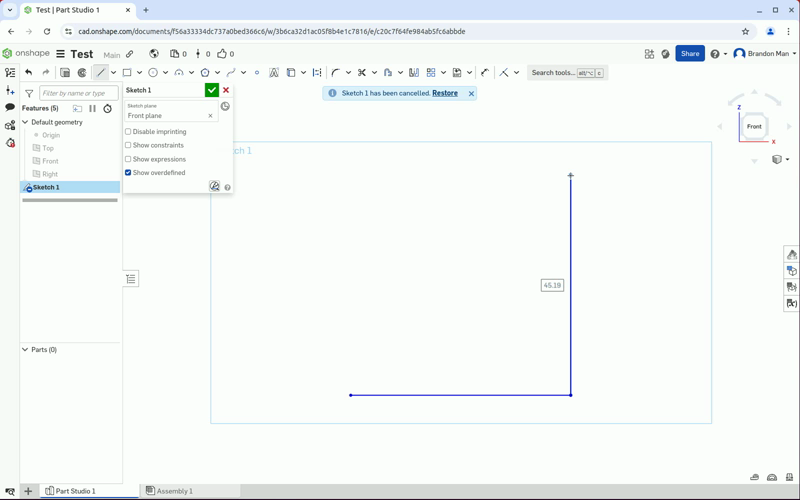
mouse_move(350, 175)
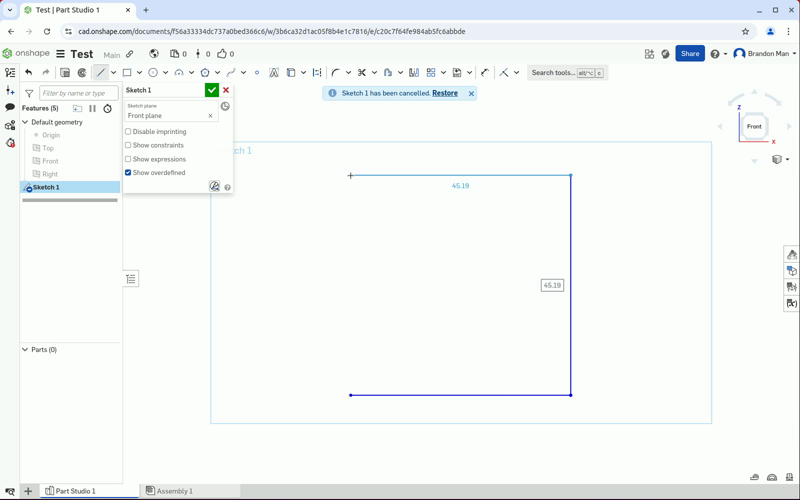
click(350, 175)
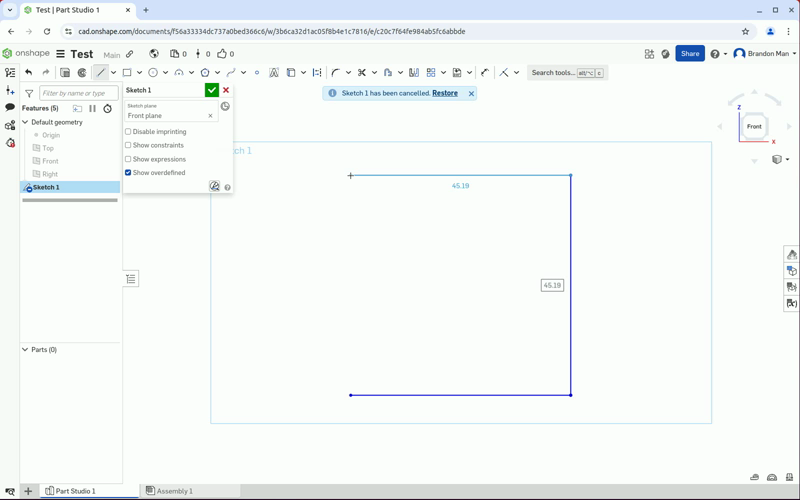
key_up(shift)
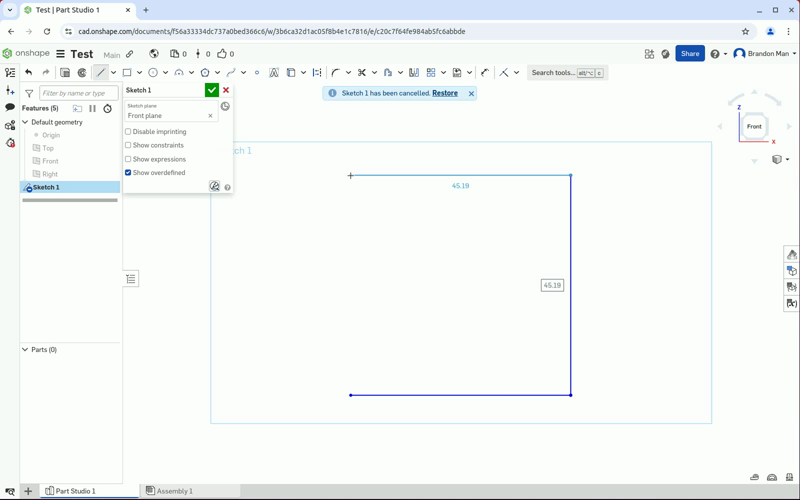
key_down(shift)
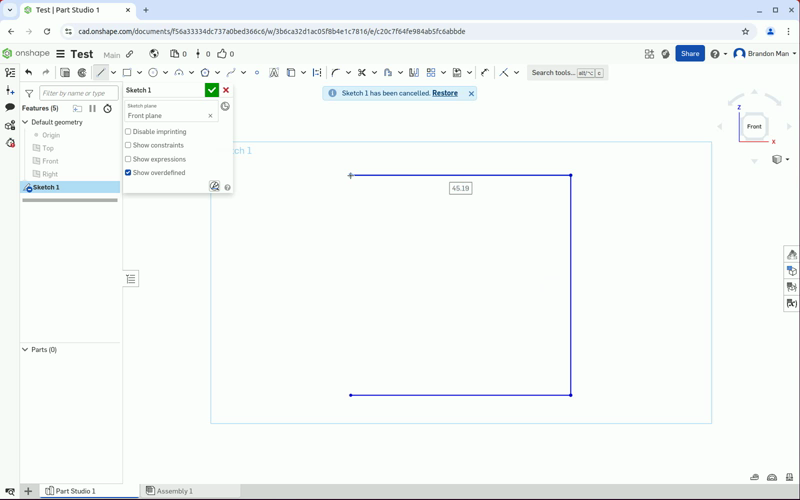
mouse_move(350, 395)
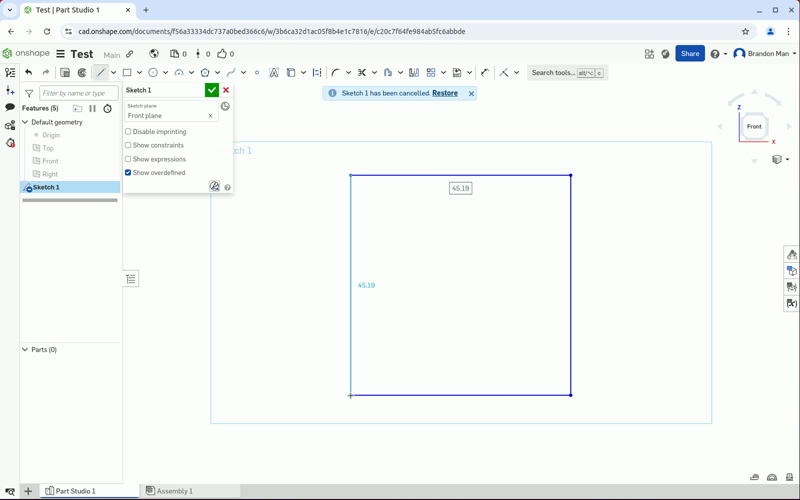
key_up(shift)
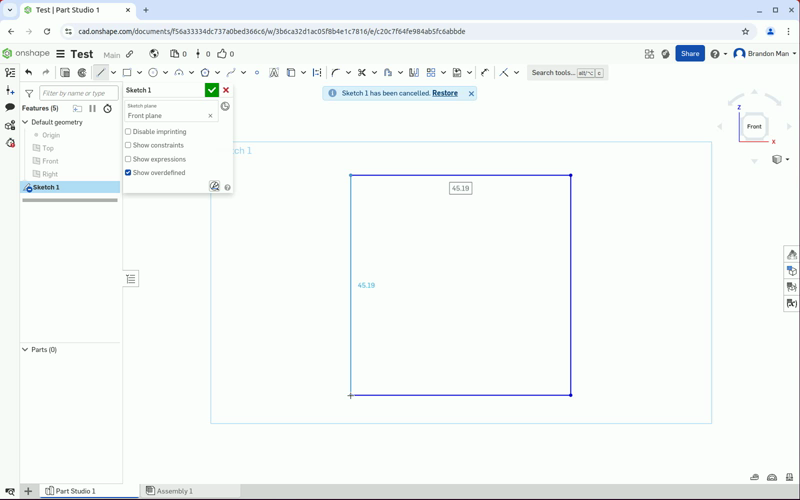
click(350, 395)
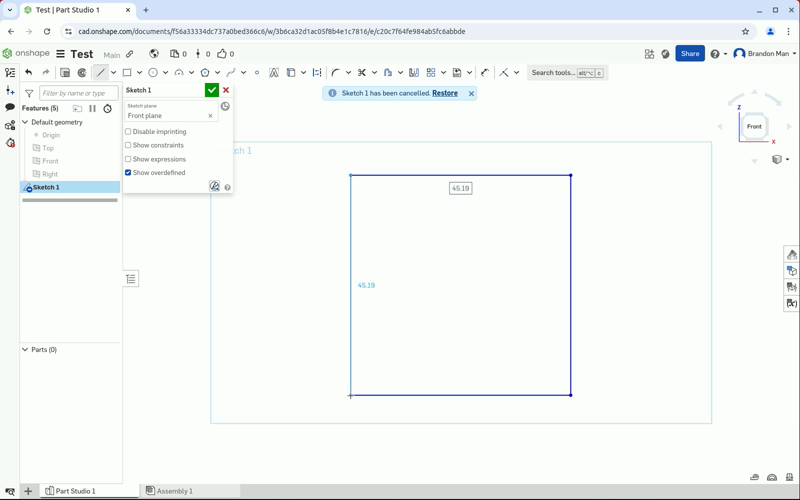
key(esc)
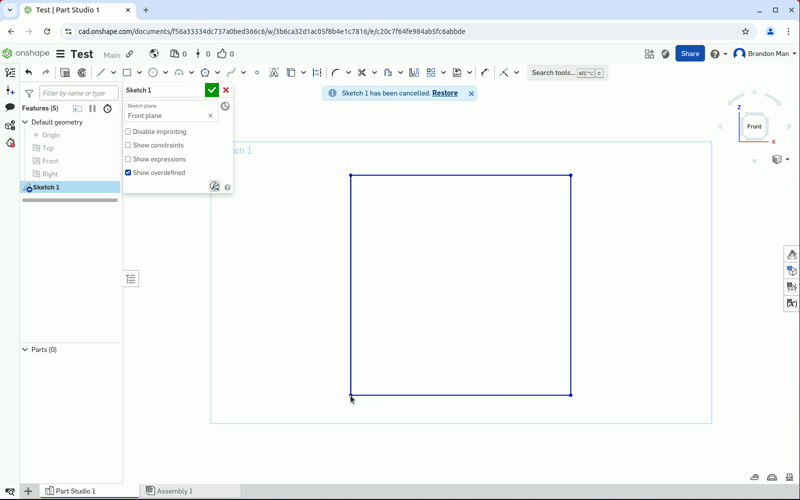
mouse_move(425, 269)
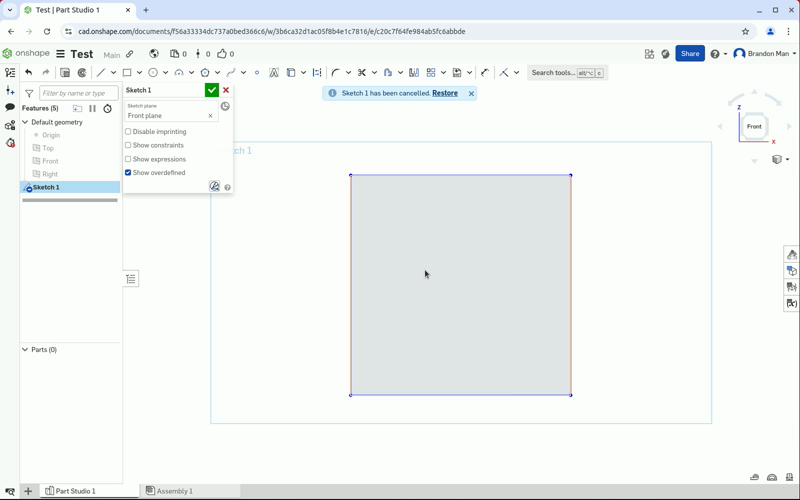
click(425, 269)
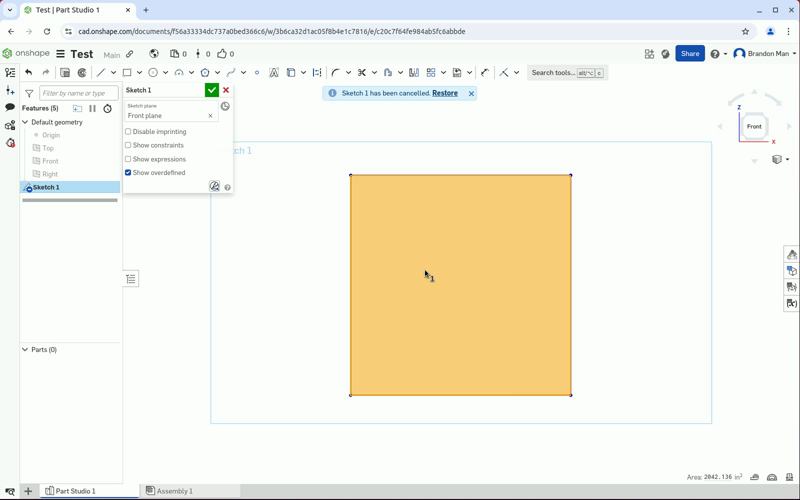
mouse_move(73, 352)
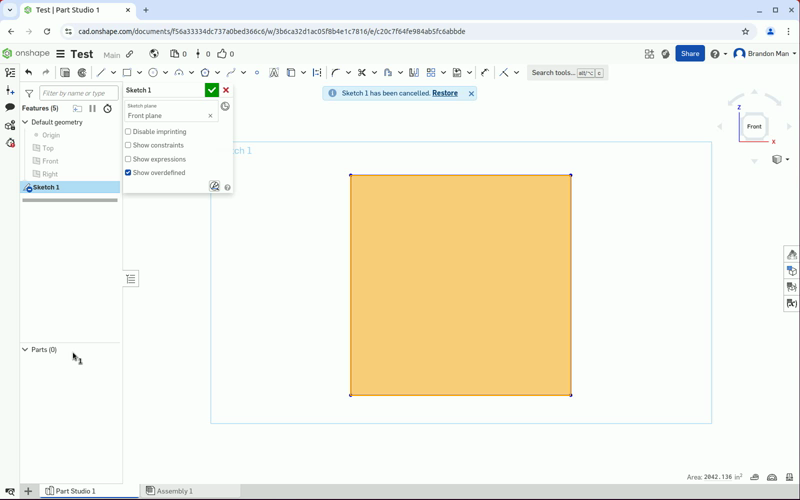
key(shift+y)
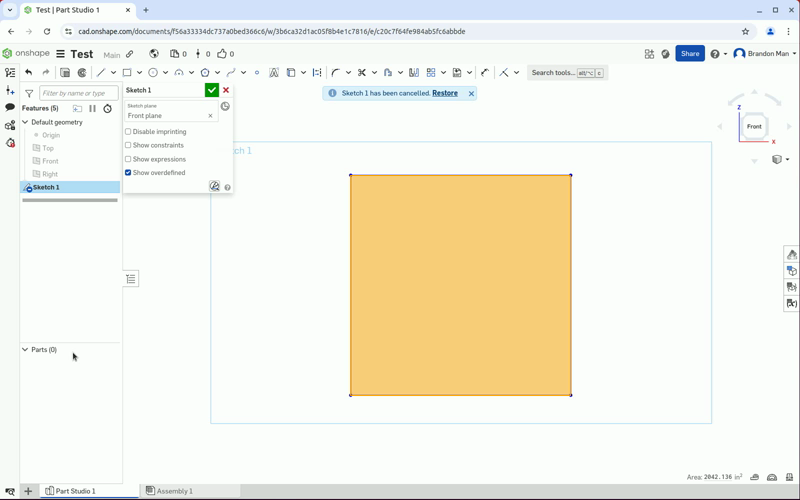
key(shift+e)
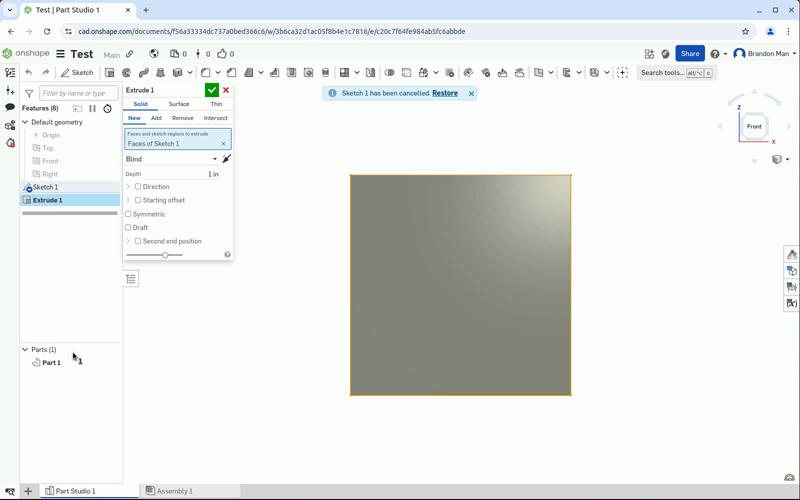
mouse_move(143, 106)
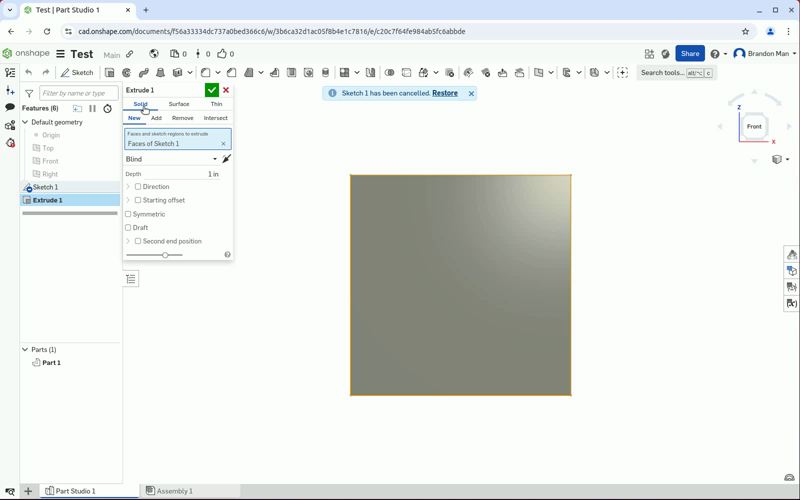
click(143, 106)
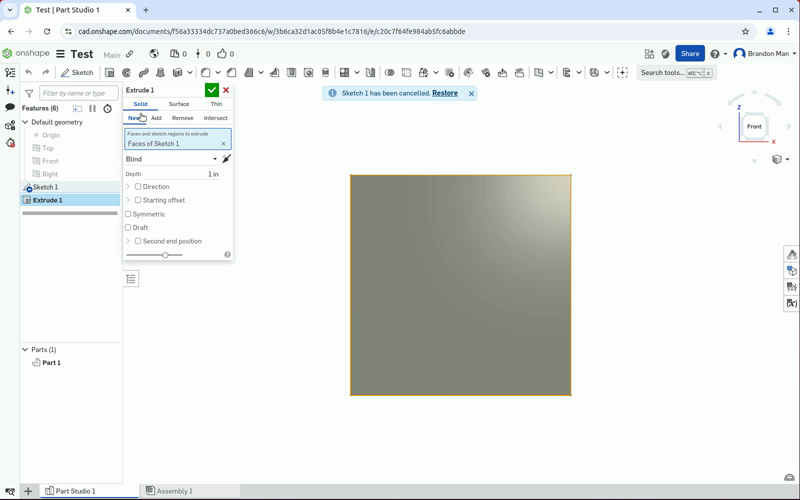
mouse_move(137, 120)
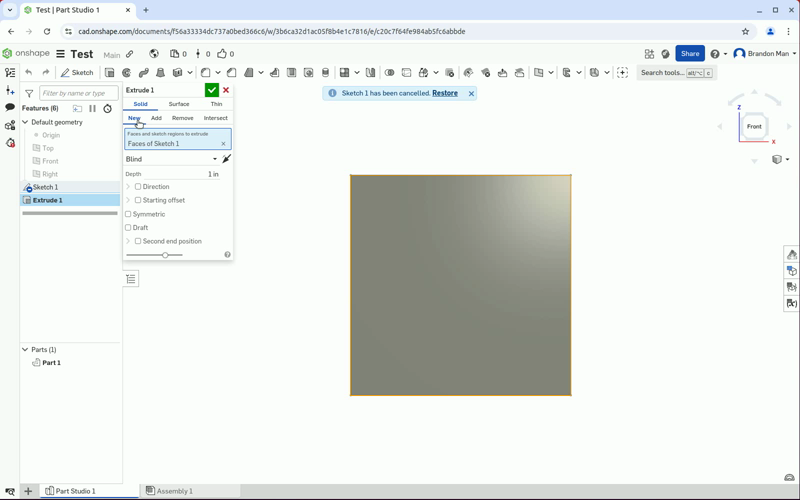
click(137, 120)
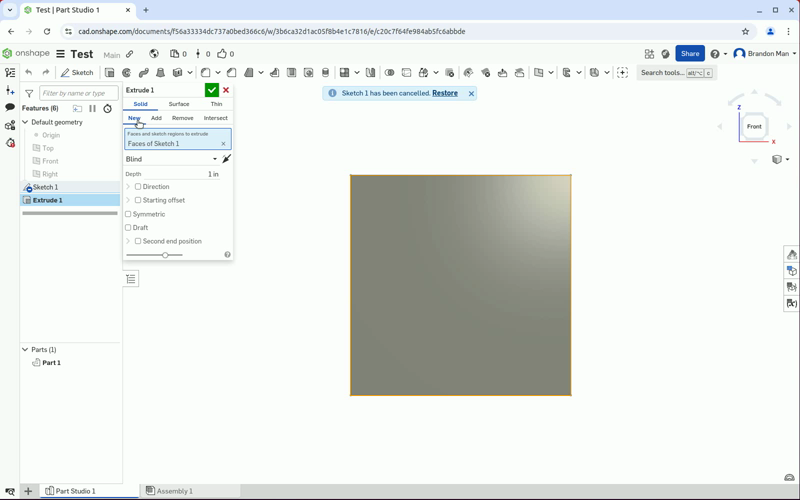
key(tab, 4)
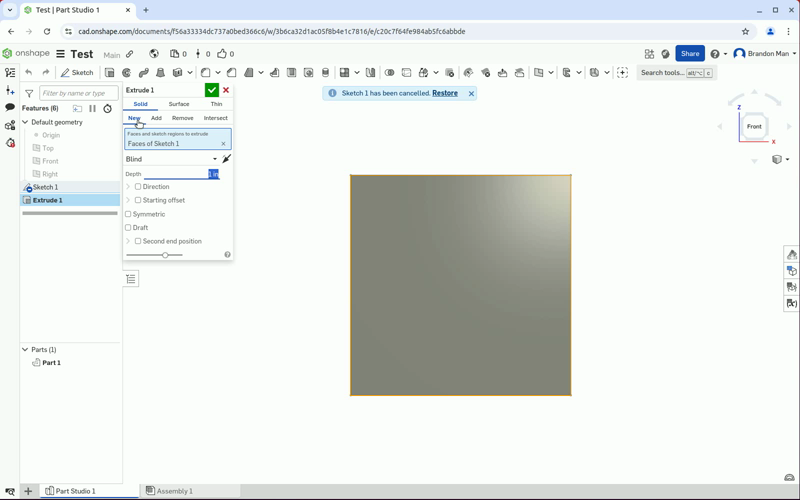
text(0.241)
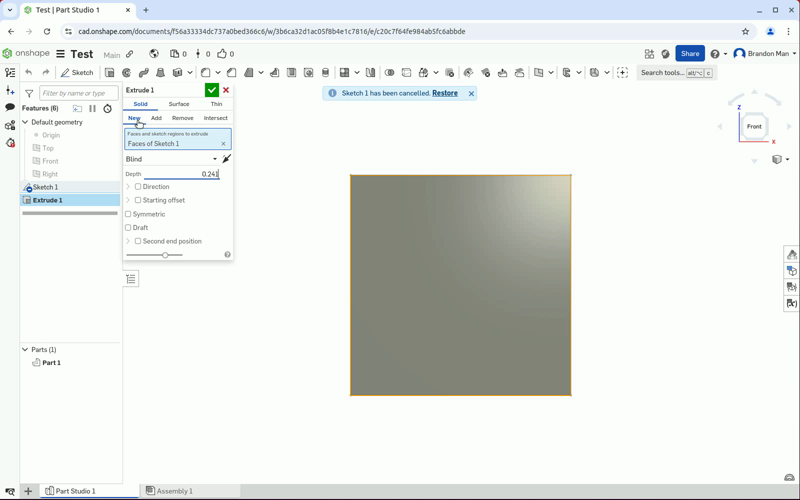
key(enter)
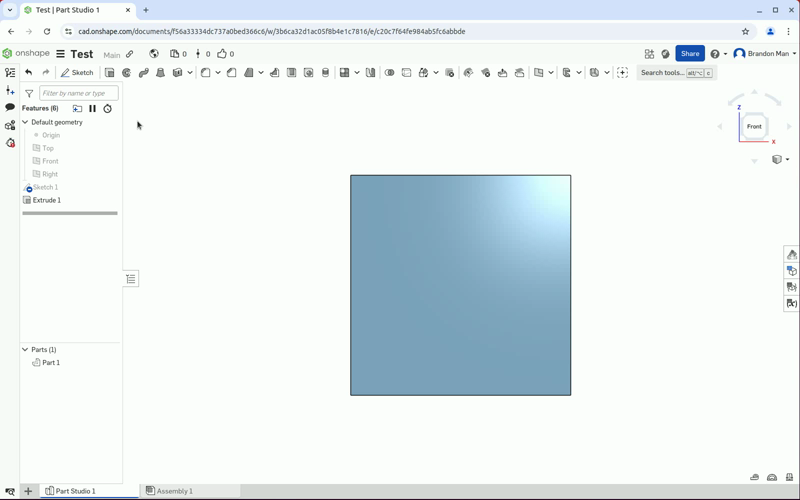
key(shift+h)
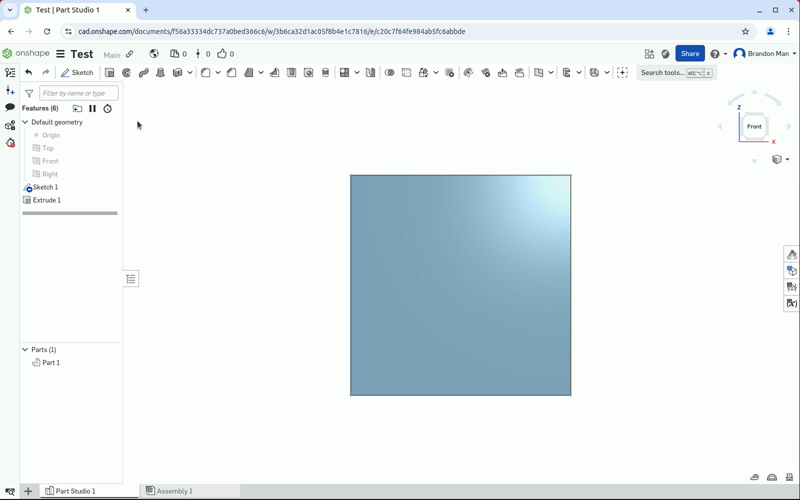
key(shift+h)
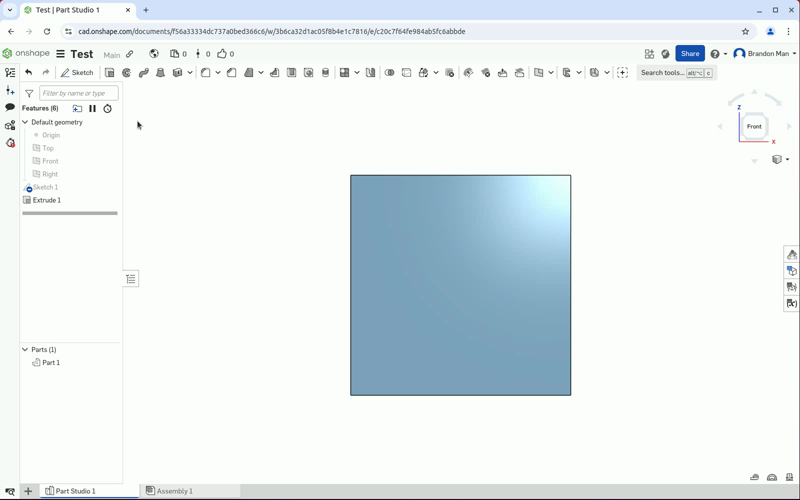
mouse_move(73, 189)
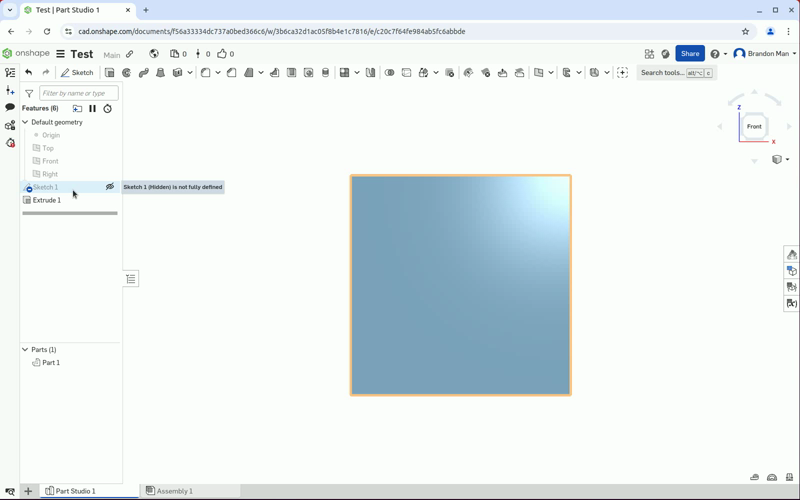
click(73, 189)
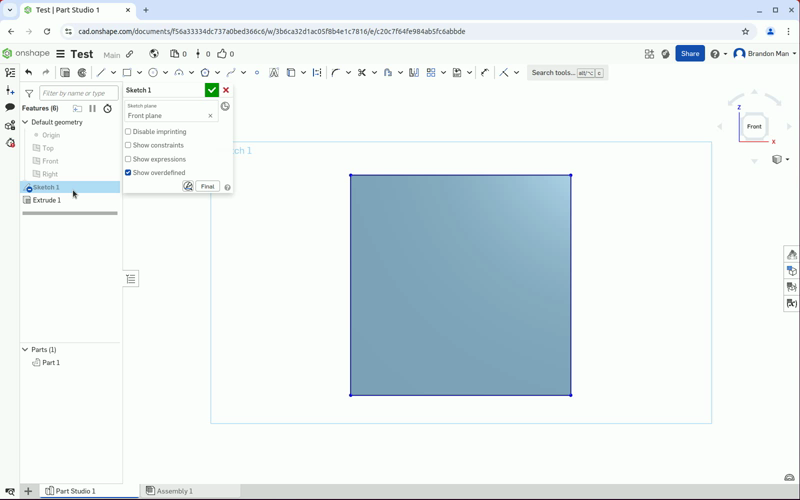
mouse_move(229, 92)
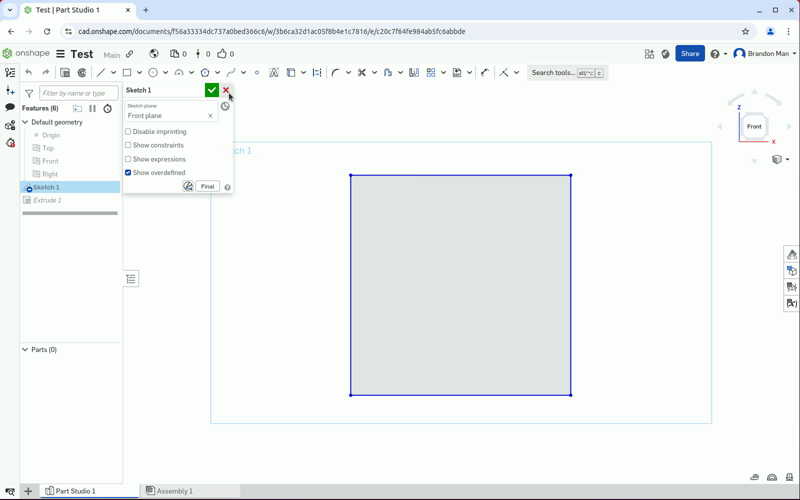
click(229, 92)
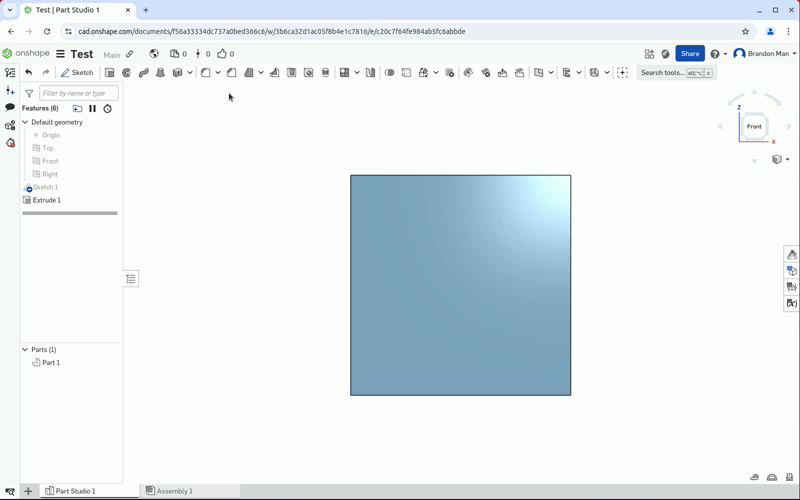
mouse_move(541, 75)
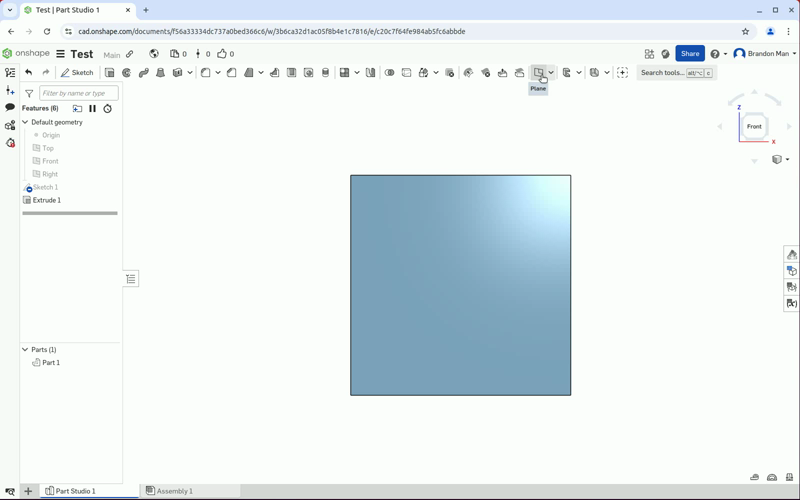
click(541, 75)
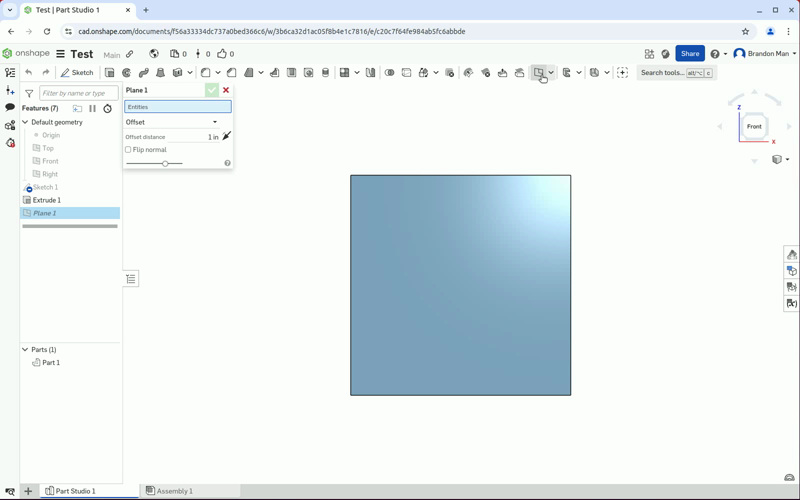
mouse_move(73, 163)
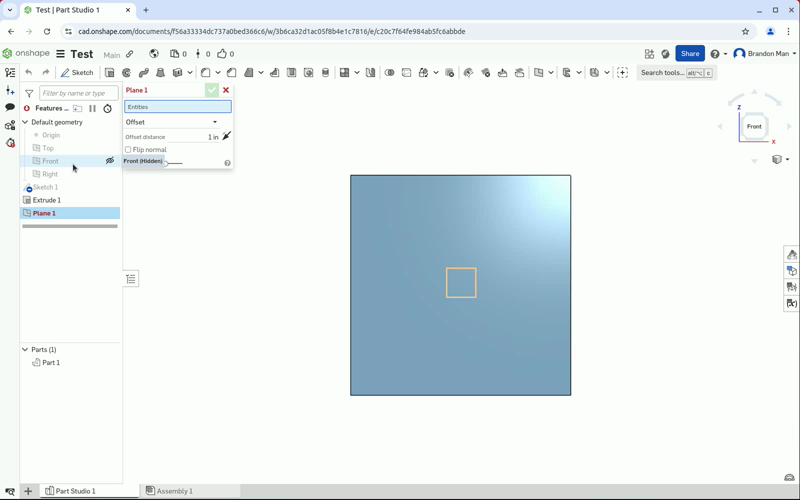
click(73, 163)
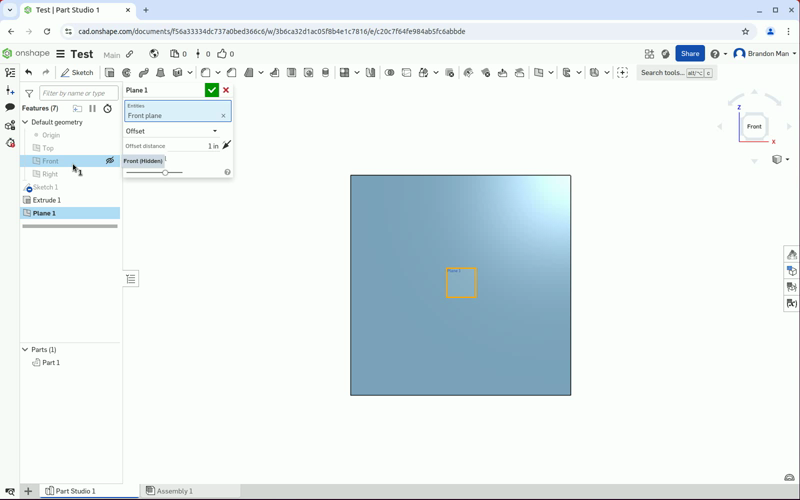
key(tab, 2)
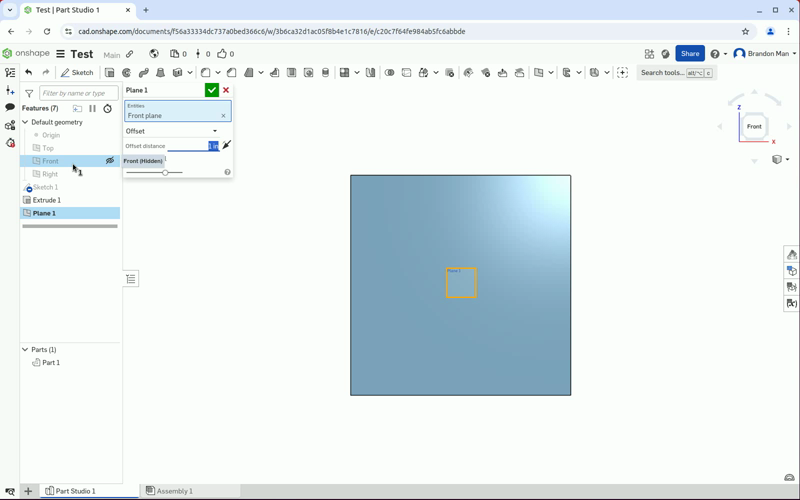
text(0.246)
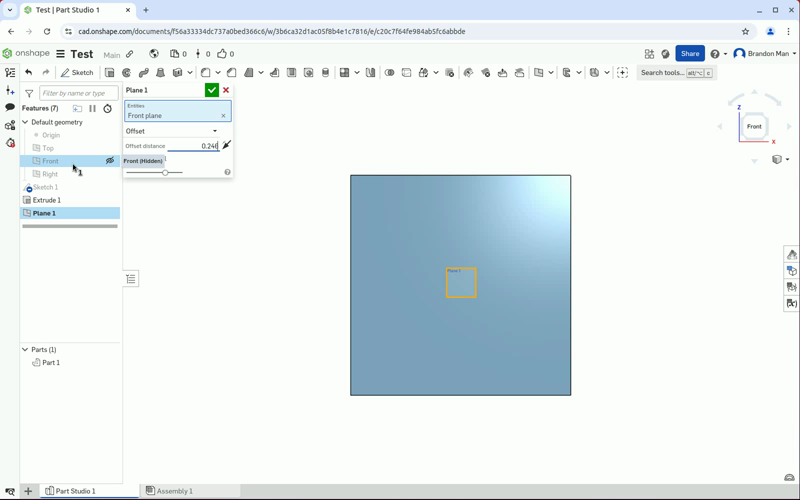
key(enter, 2)
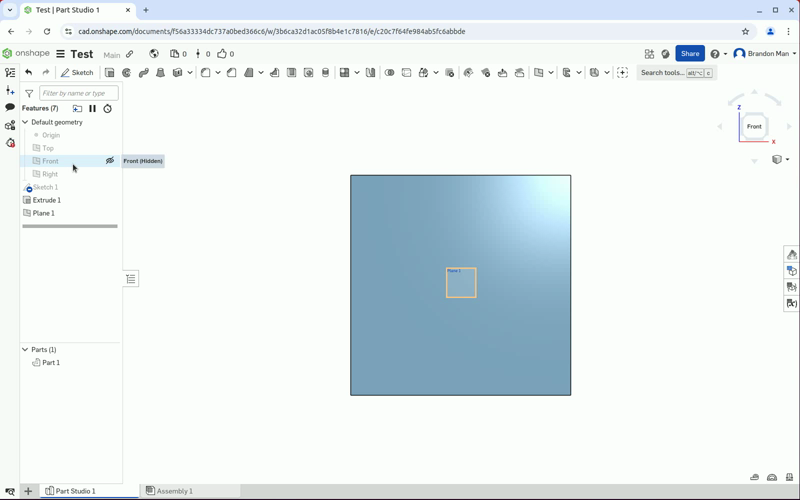
key(shift+s)
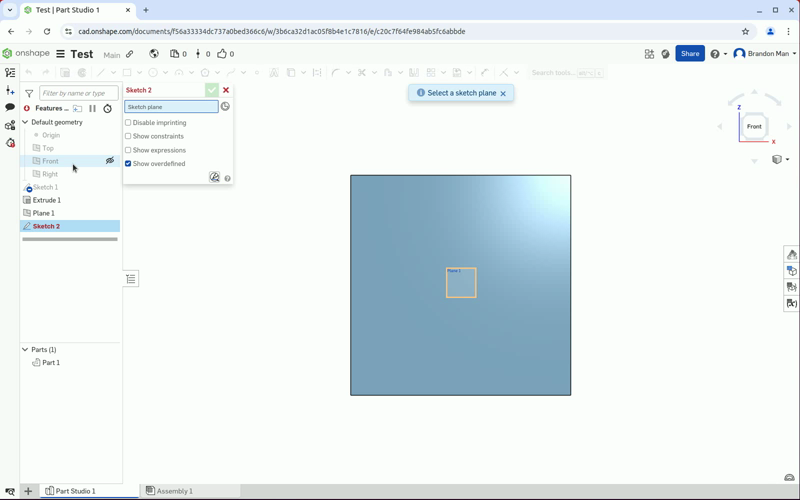
mouse_move(73, 215)
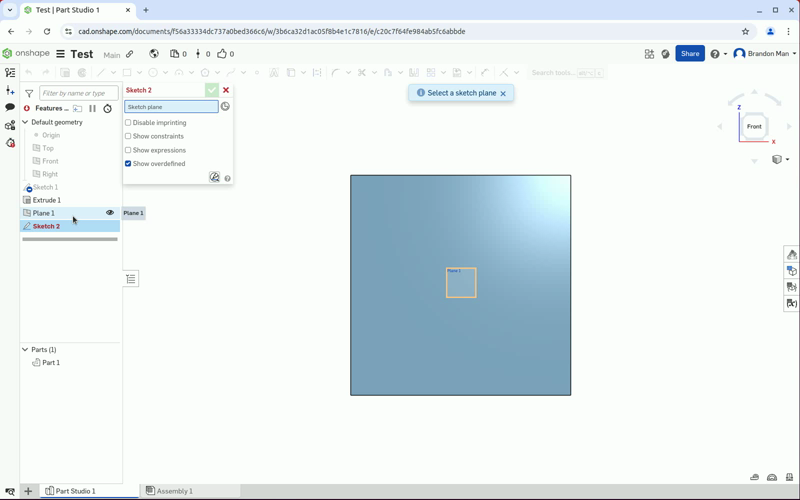
click(73, 215)
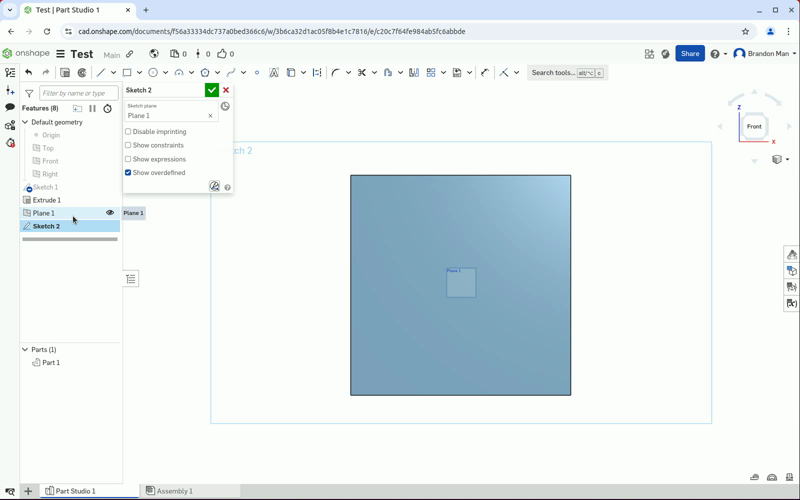
mouse_move(73, 352)
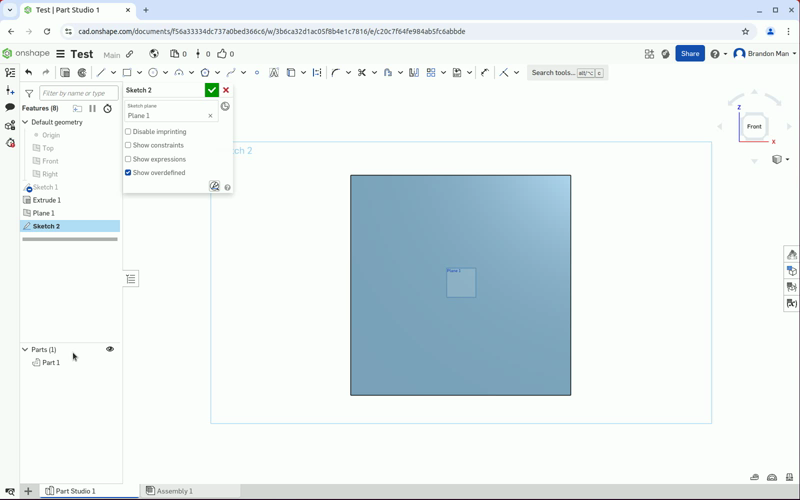
key(y)
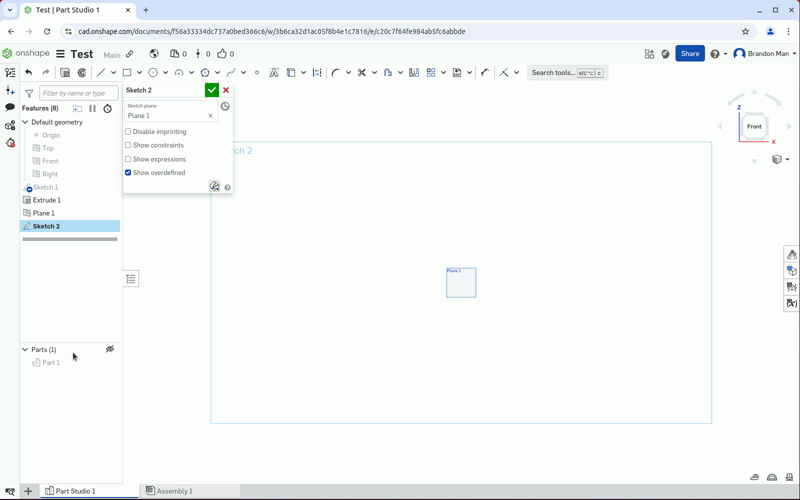
key(l)
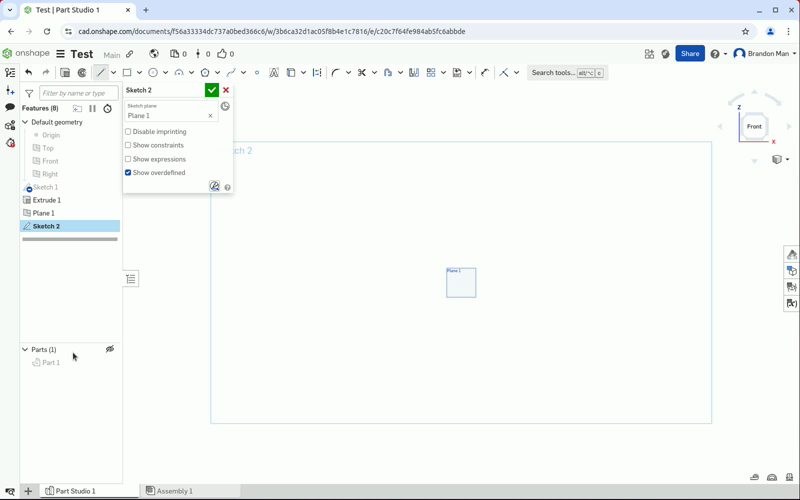
key_down(shift)
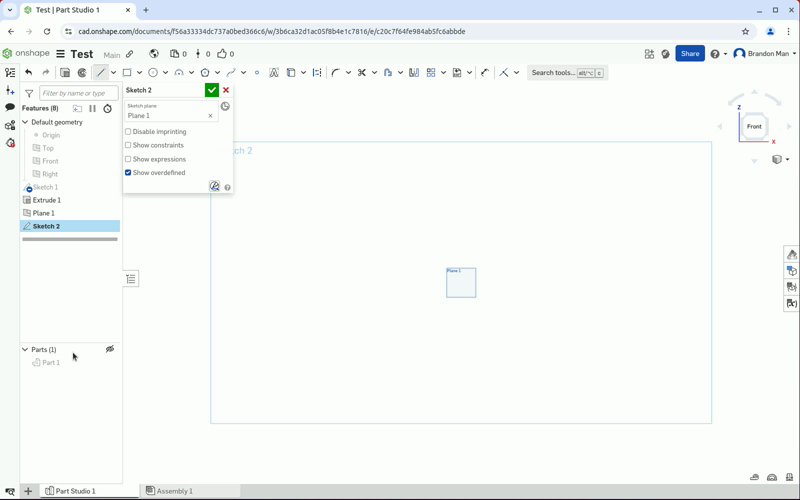
mouse_move(386, 359)
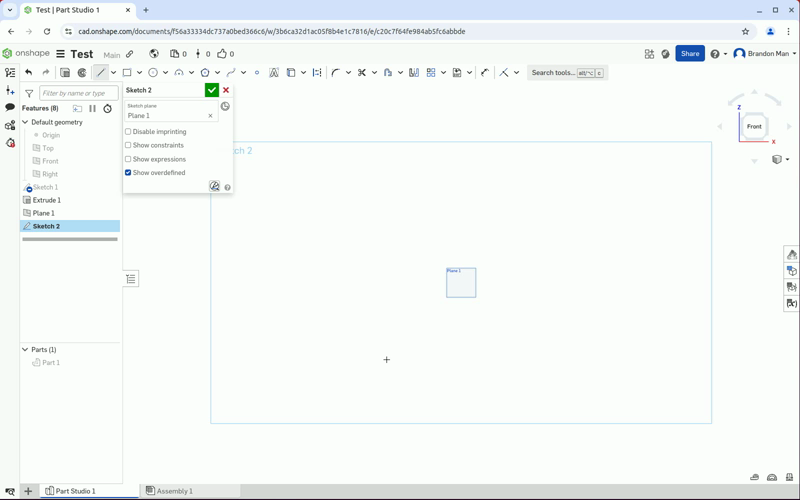
click(386, 359)
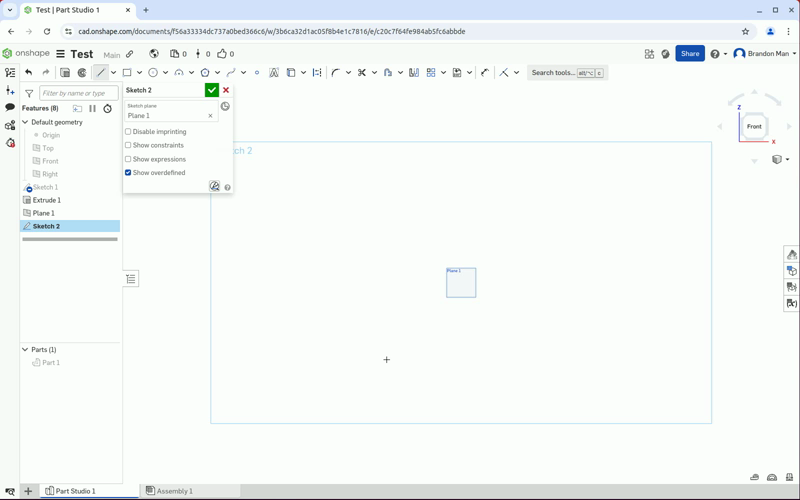
key_up(shift)
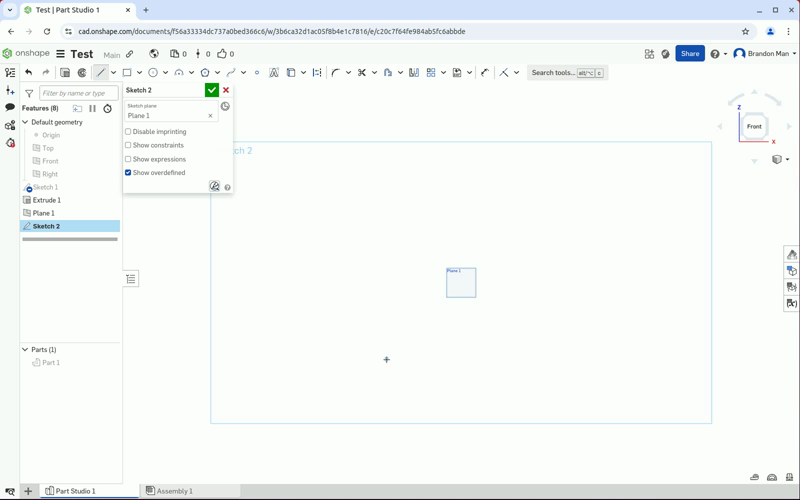
key_down(shift)
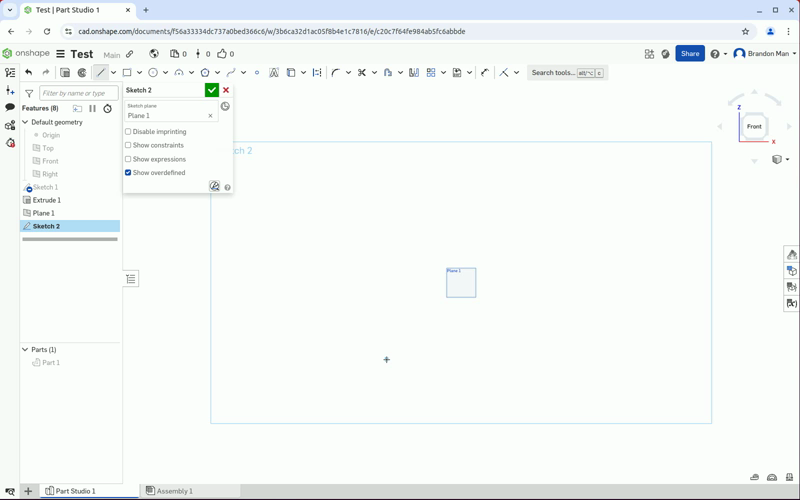
mouse_move(534, 359)
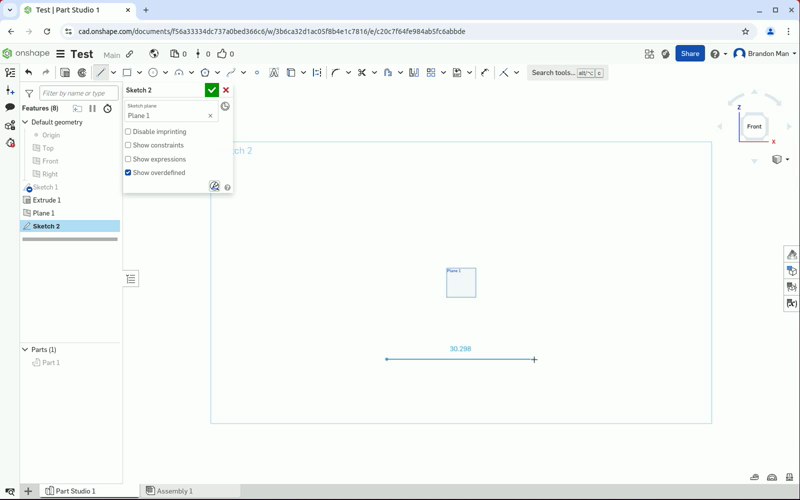
click(534, 359)
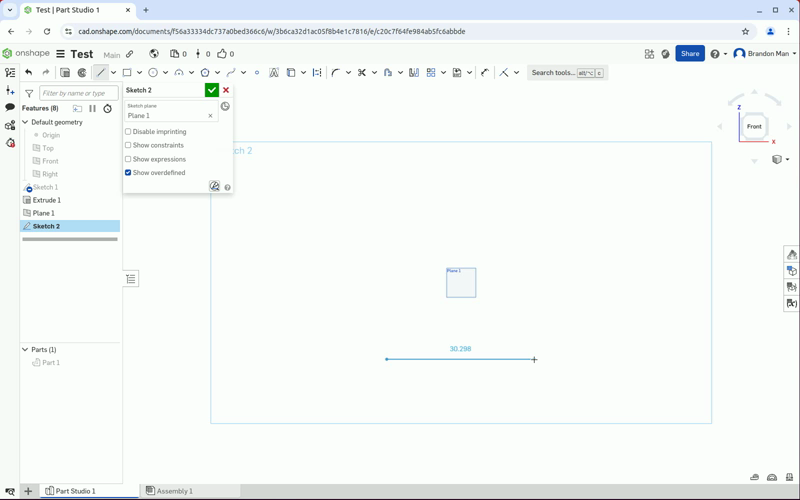
key_up(shift)
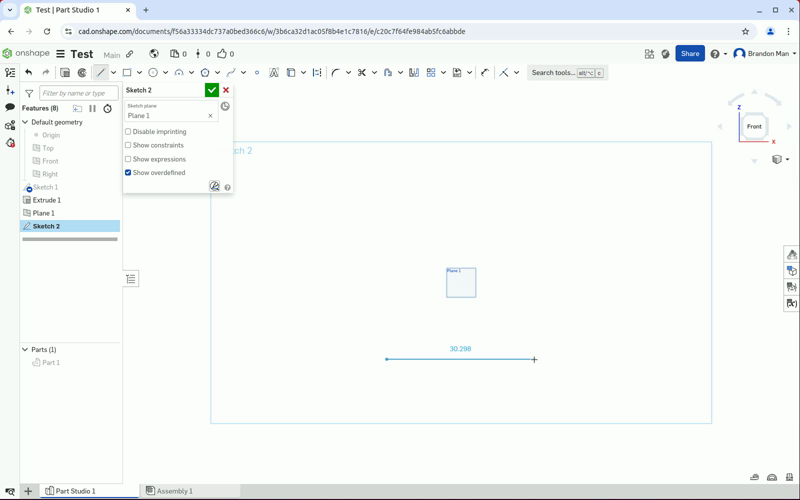
key_down(shift)
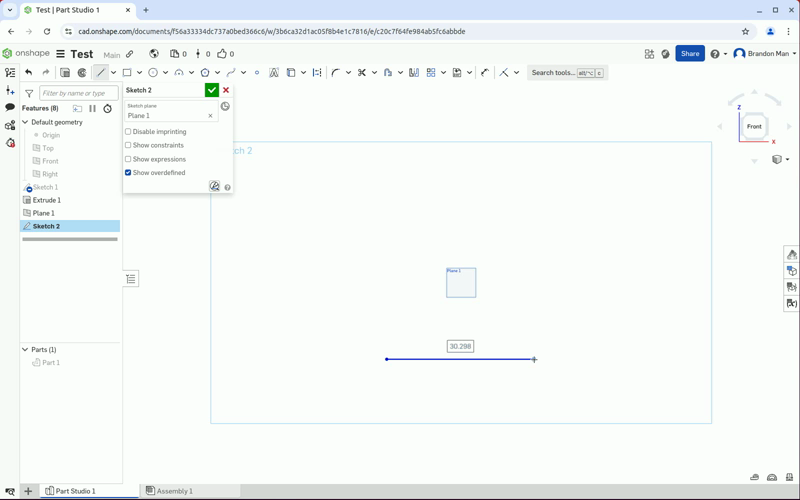
mouse_move(534, 211)
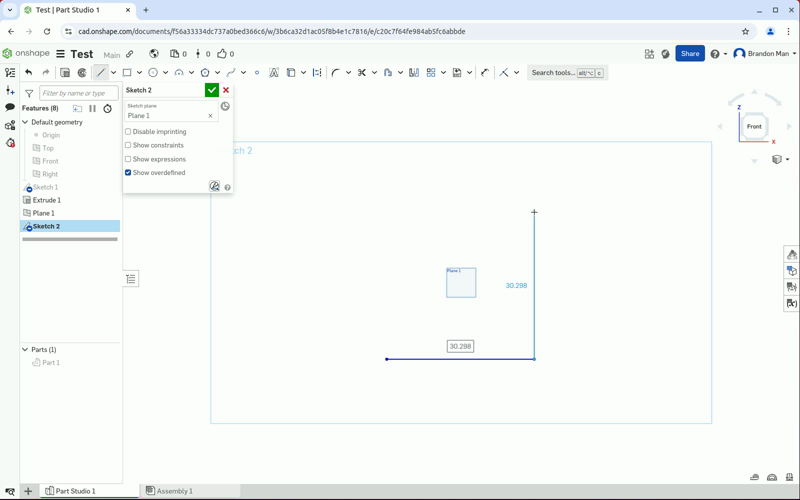
click(534, 211)
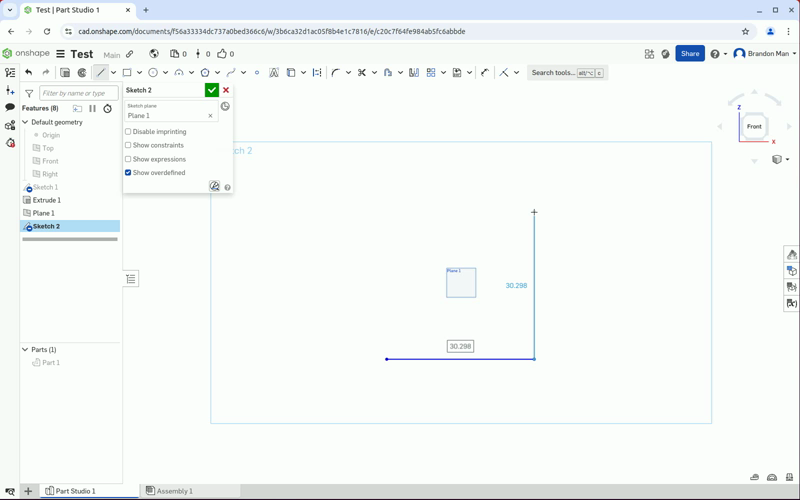
key_up(shift)
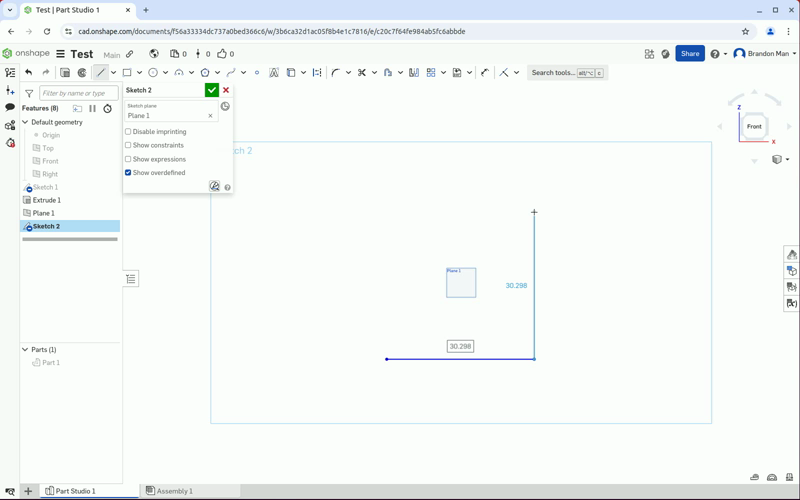
key_down(shift)
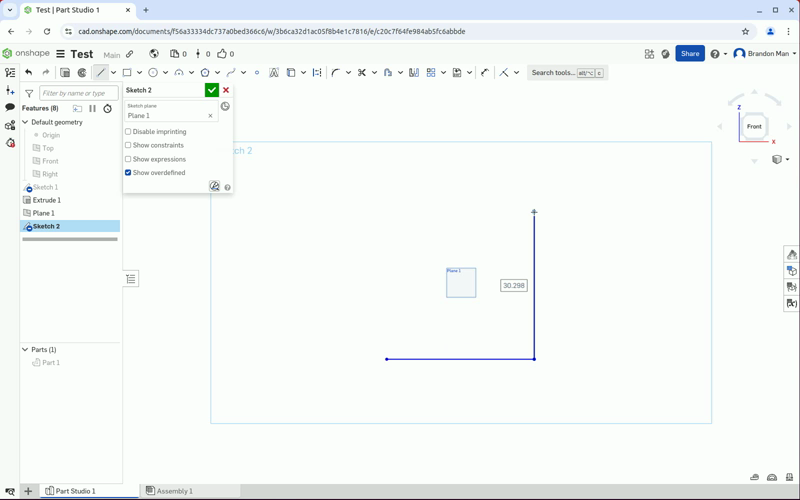
mouse_move(386, 211)
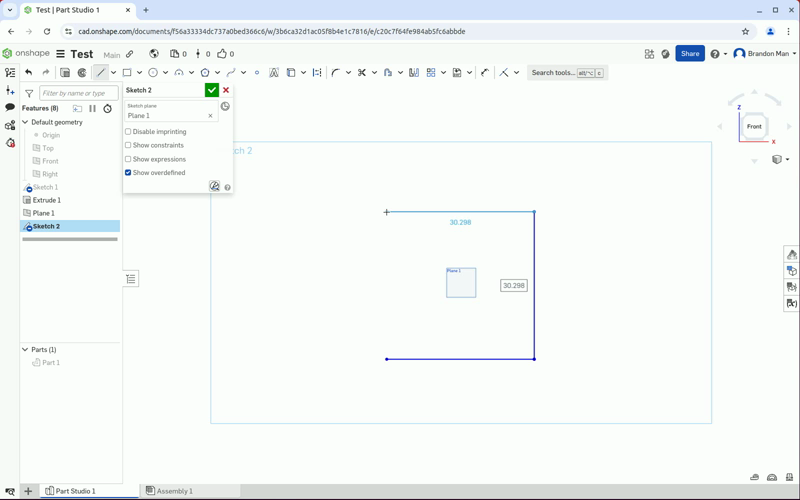
click(386, 211)
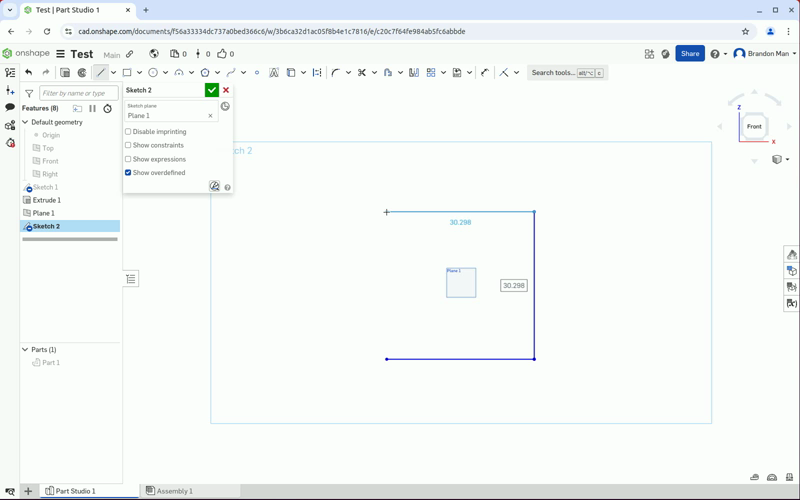
key_up(shift)
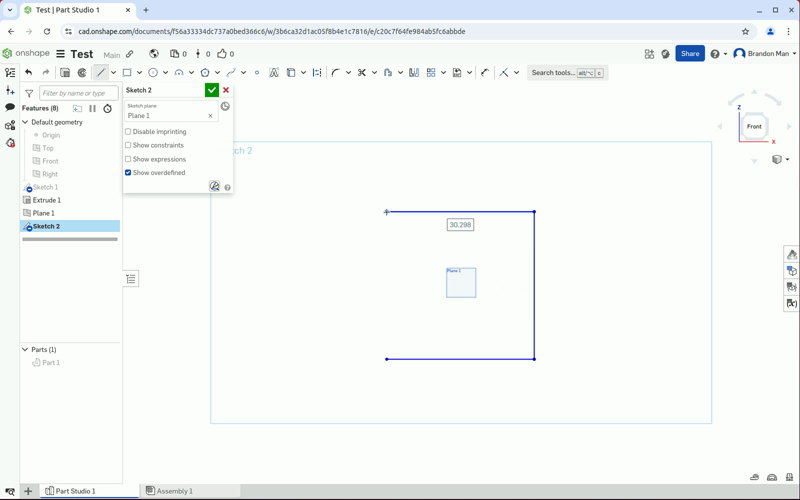
key_down(shift)
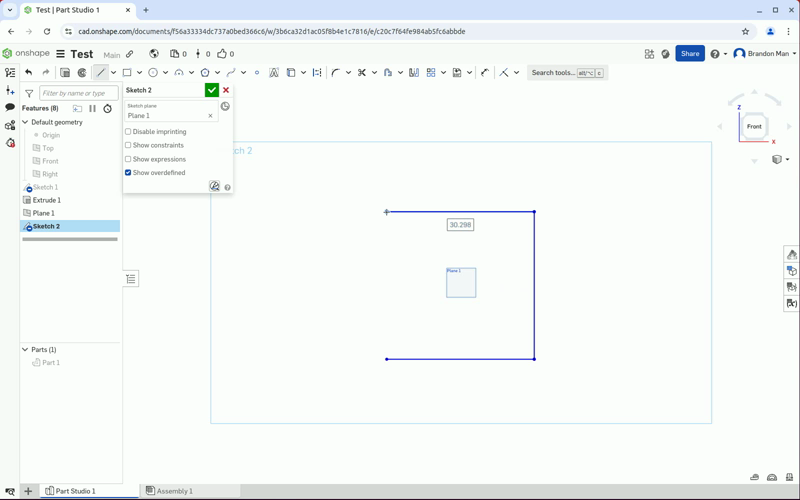
mouse_move(386, 359)
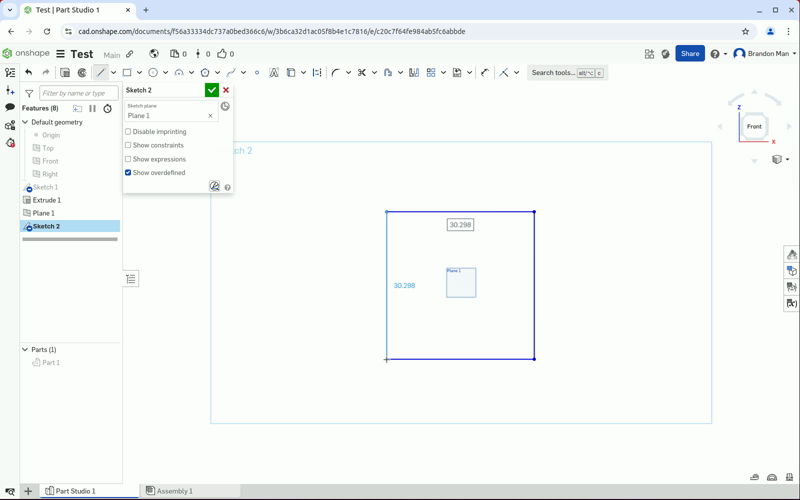
key_up(shift)
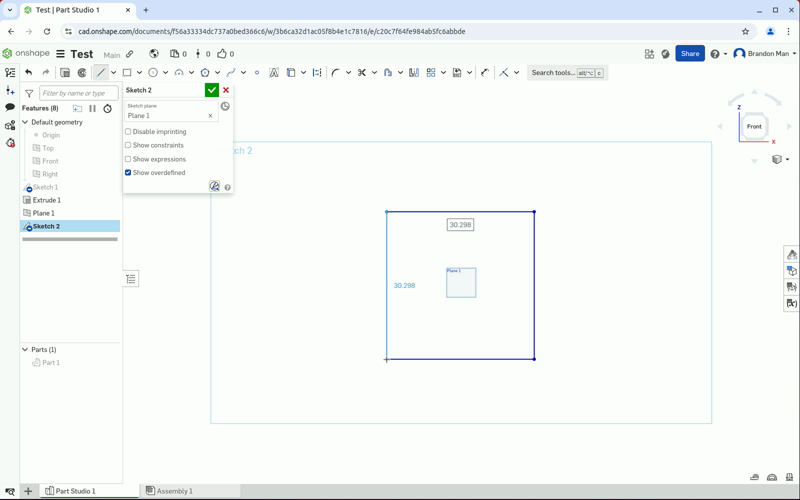
click(386, 359)
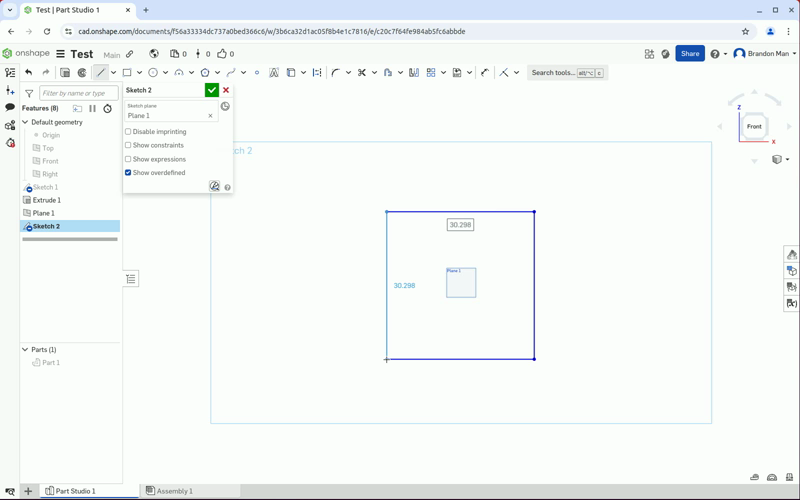
key(esc)
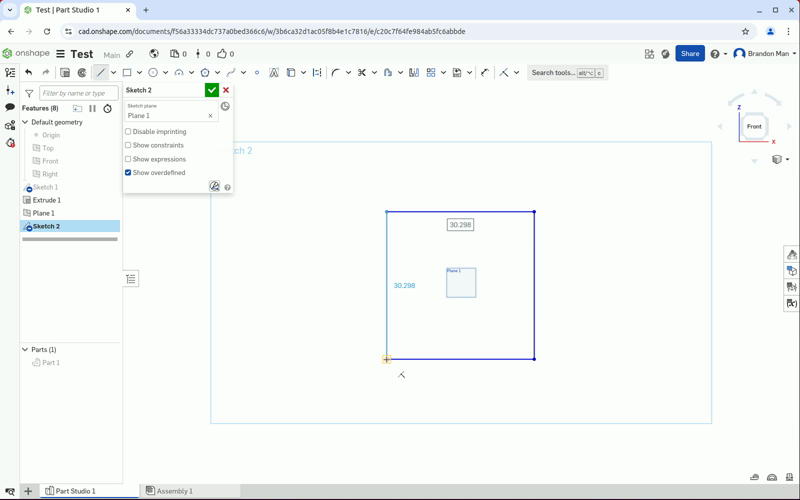
mouse_move(505, 294)
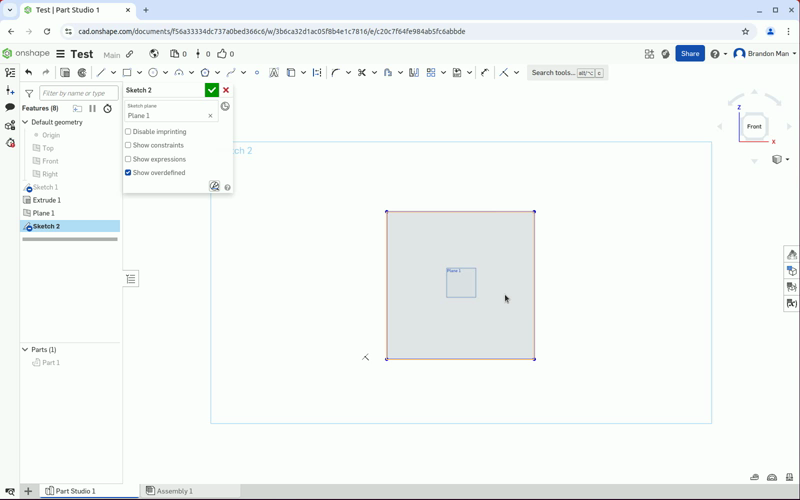
click(505, 294)
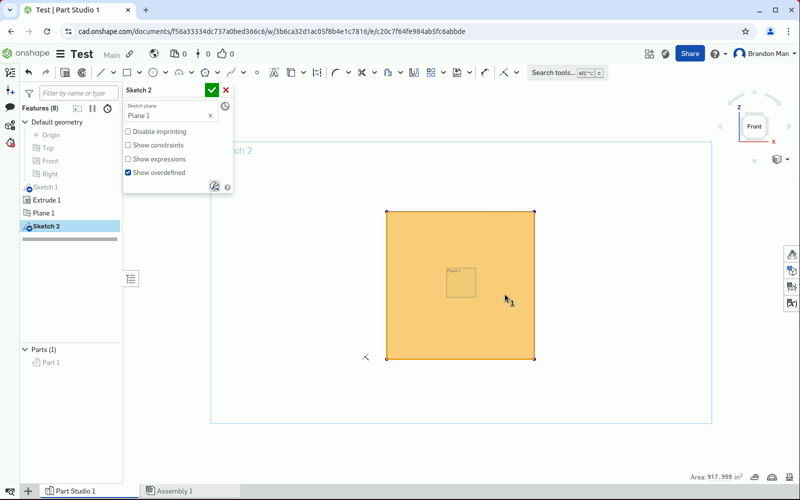
mouse_move(73, 352)
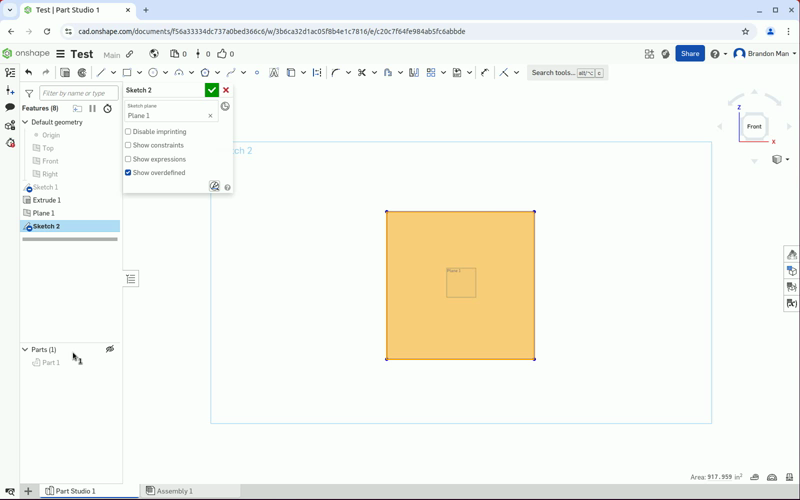
key(shift+y)
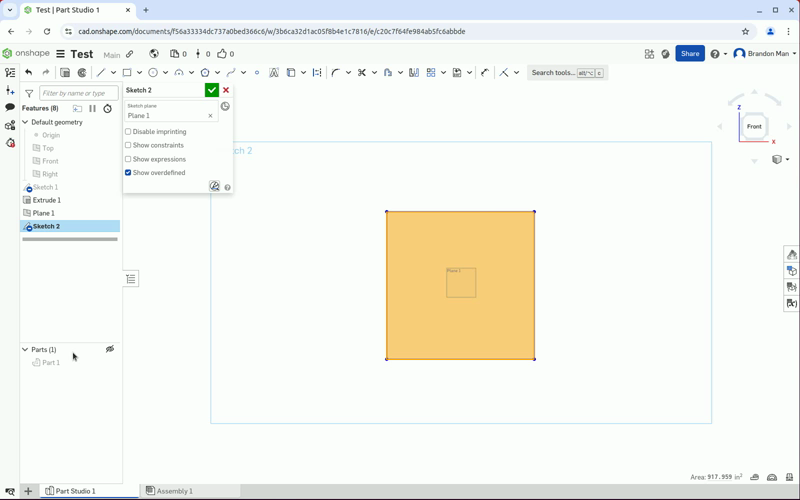
key(shift+e)
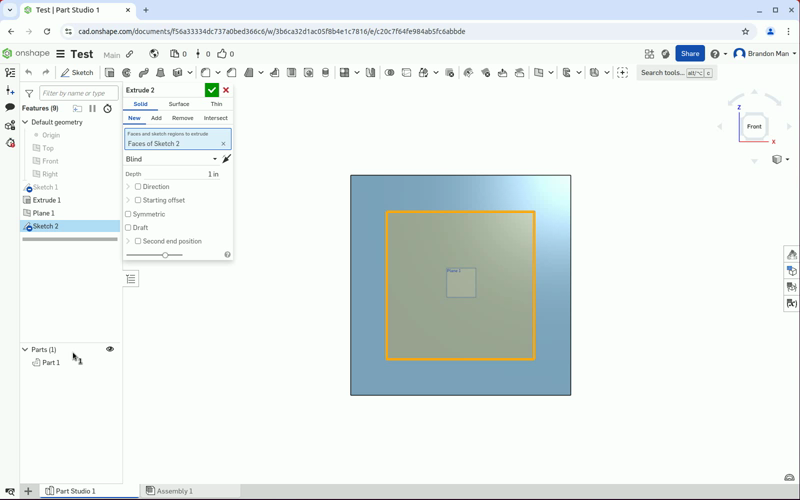
mouse_move(143, 106)
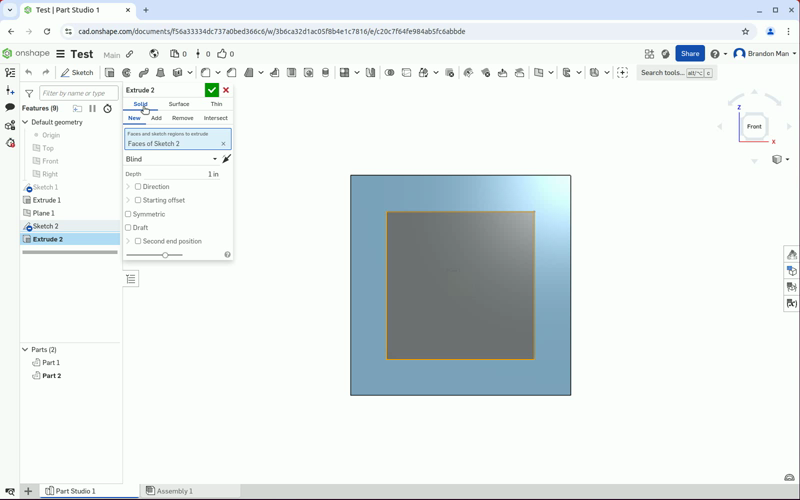
click(143, 106)
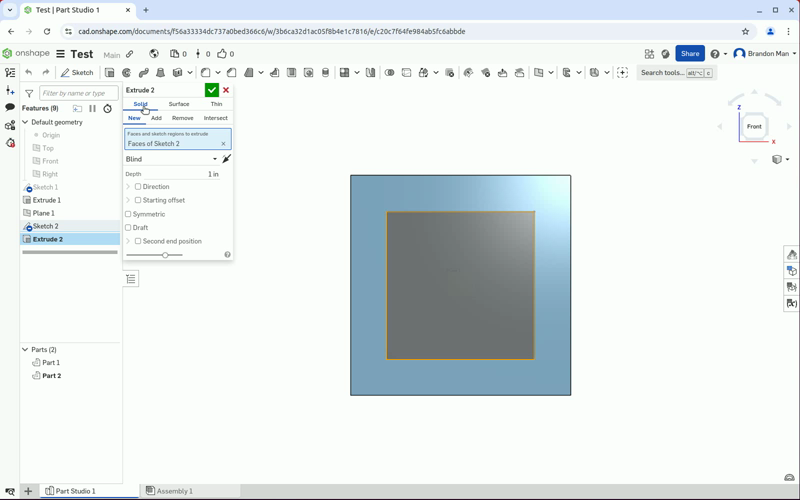
mouse_move(186, 120)
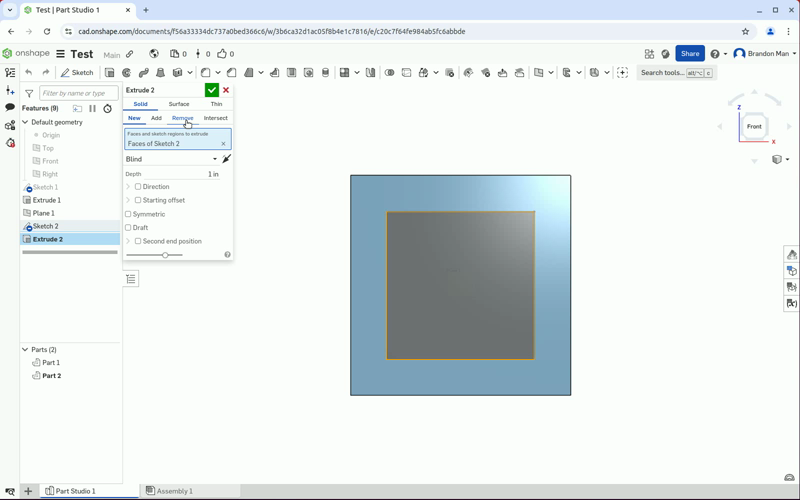
click(186, 120)
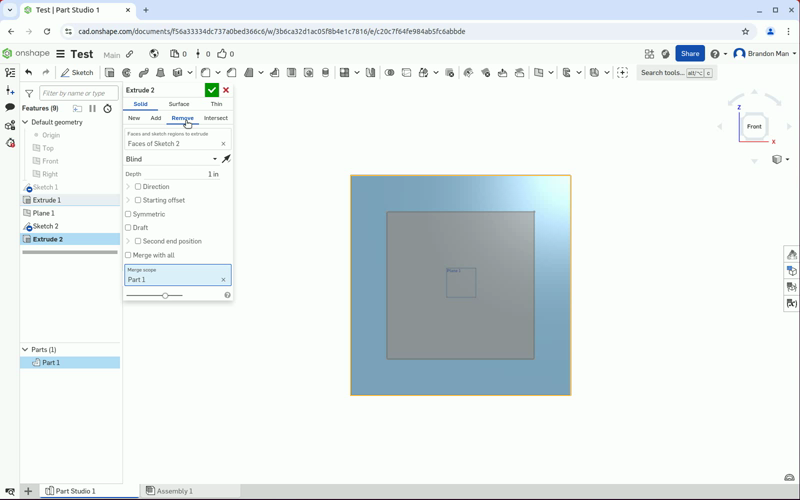
key(tab, 4)
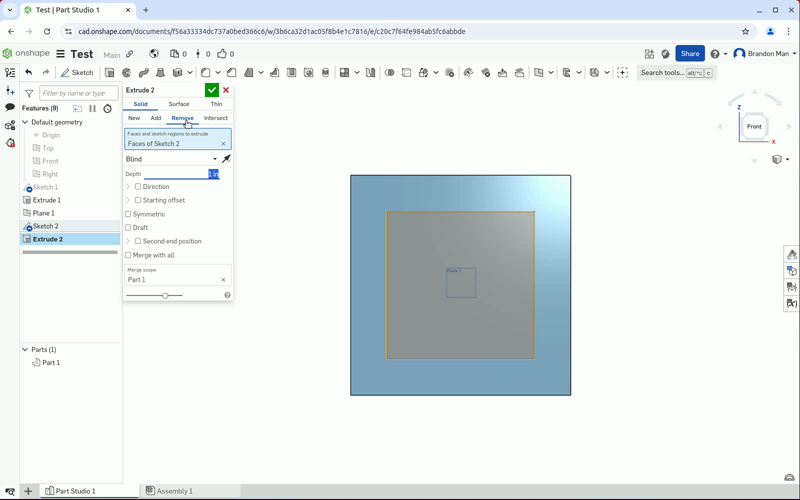
text(3.851)
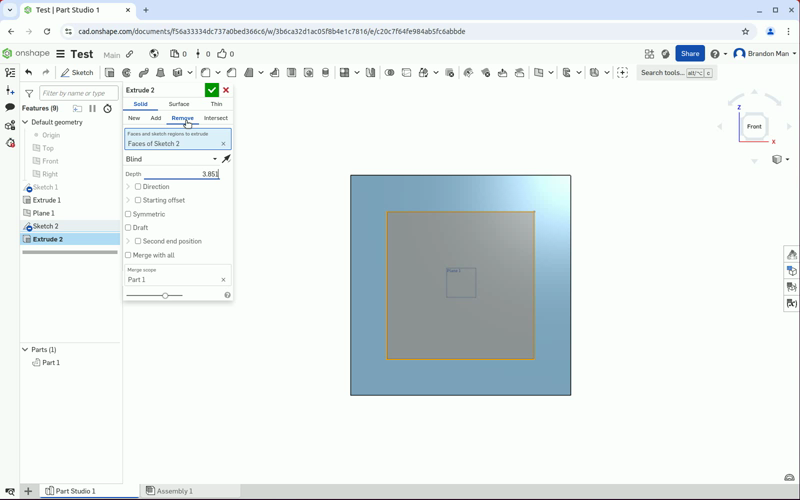
key(tab, 6)
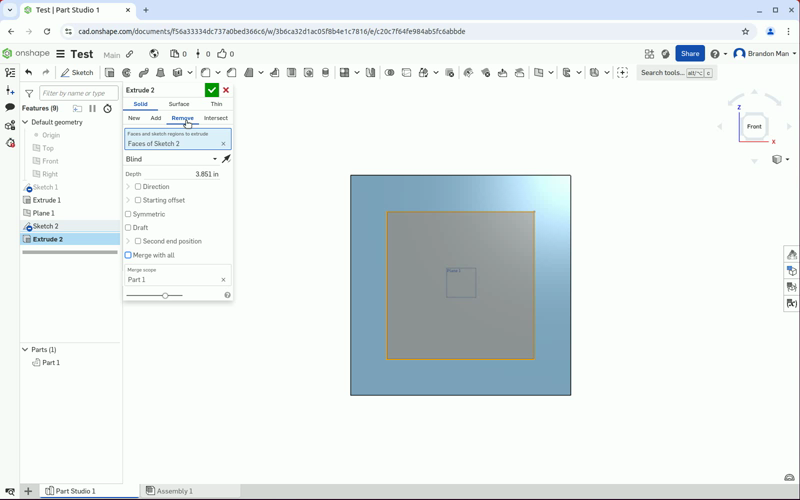
key(space)
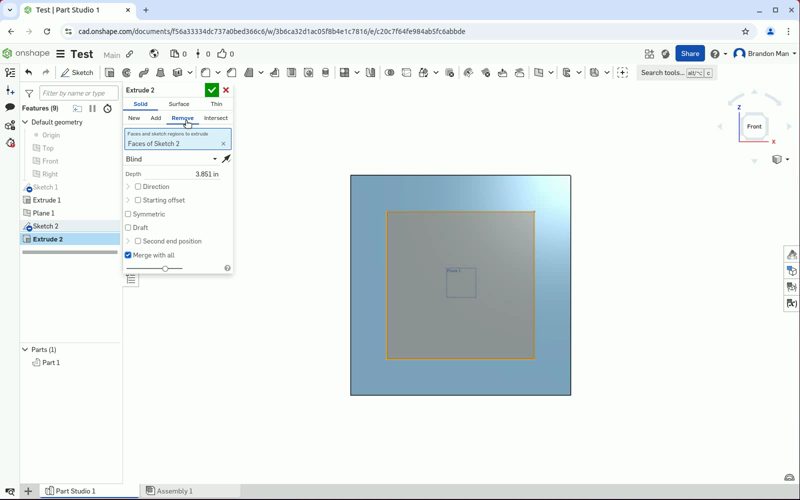
key(enter)
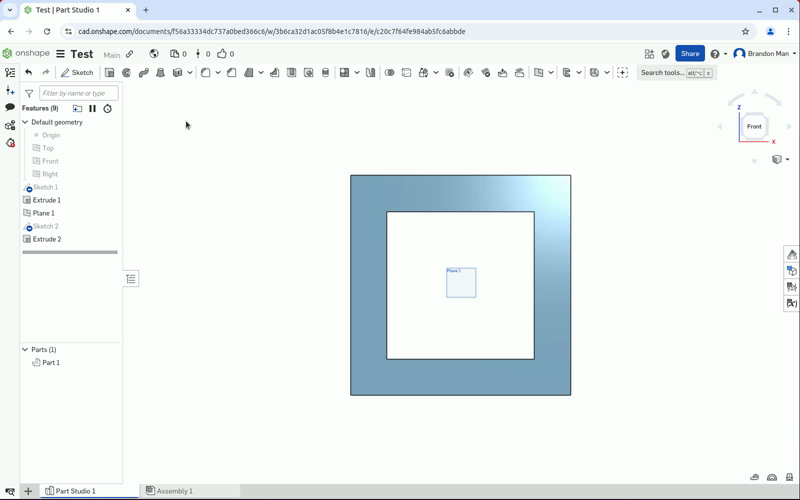
key(shift+h)
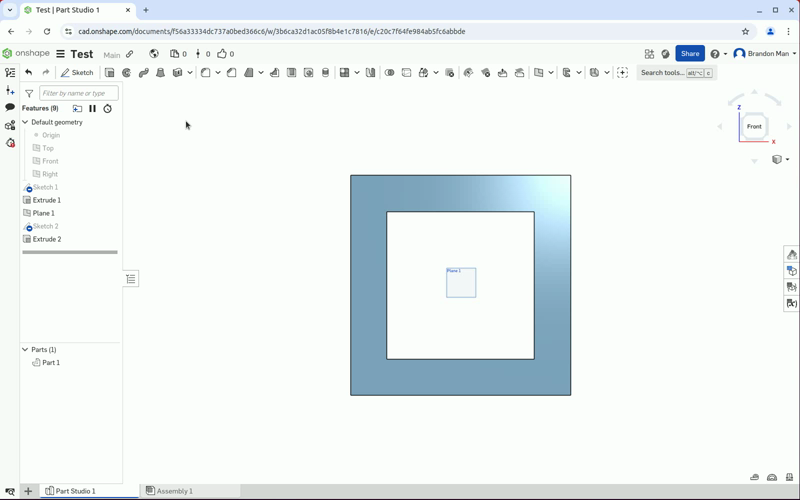
key(shift+h)
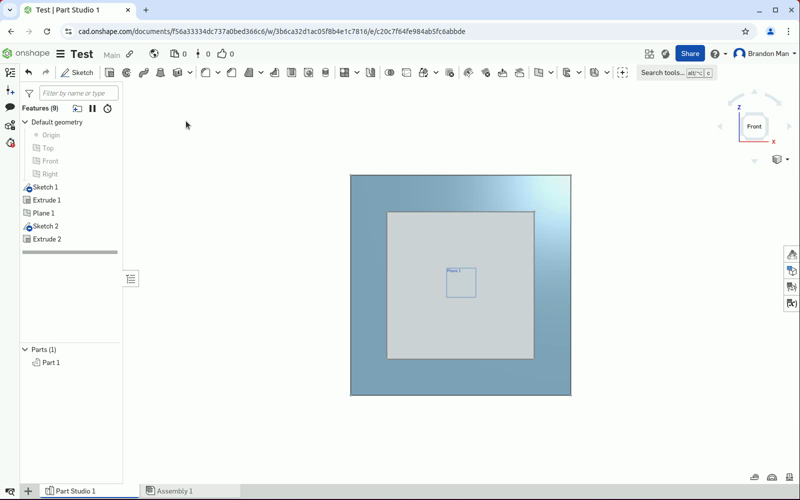
key(shift+7)
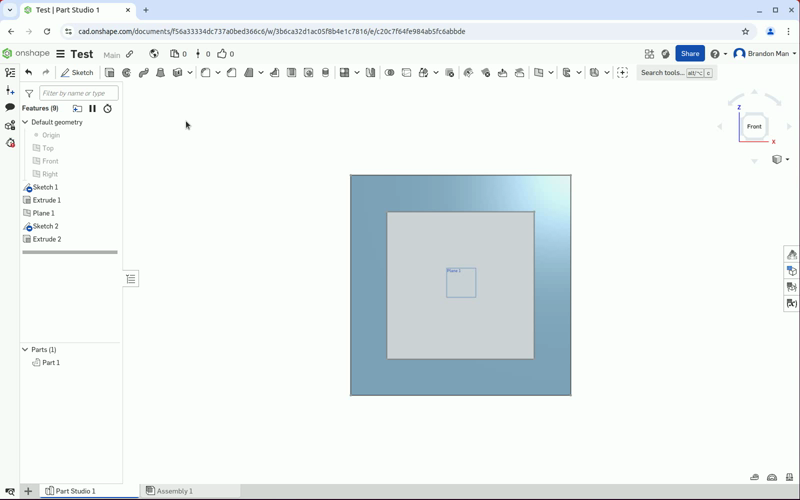
key(left, 2)
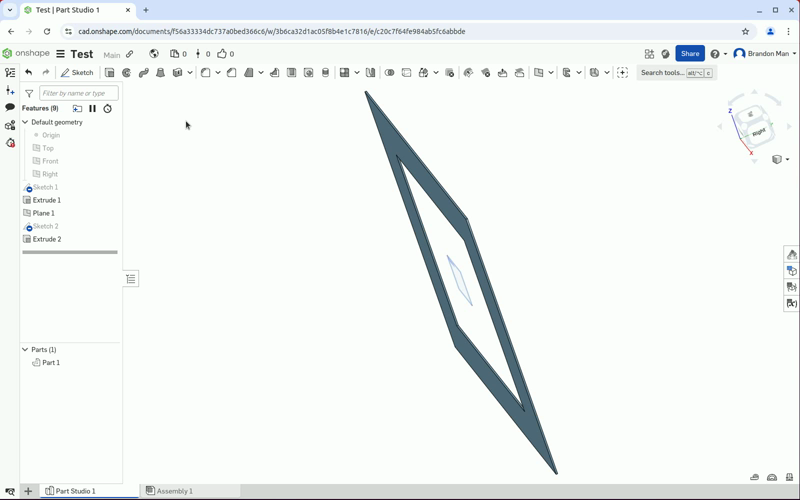
key(down, 2)
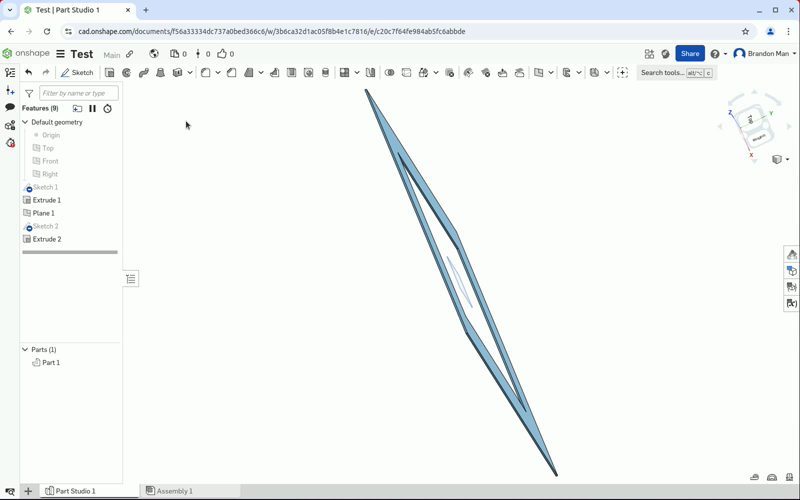
key(up, 2)
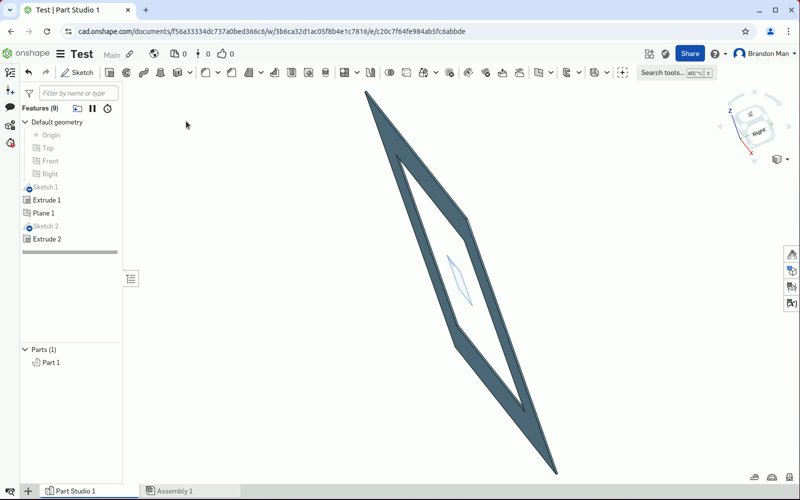
key(right, 2)
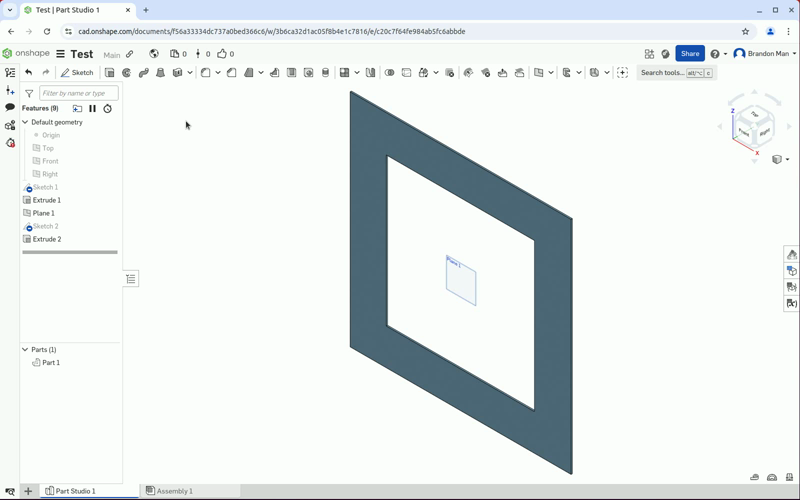
mouse_move(73, 189)
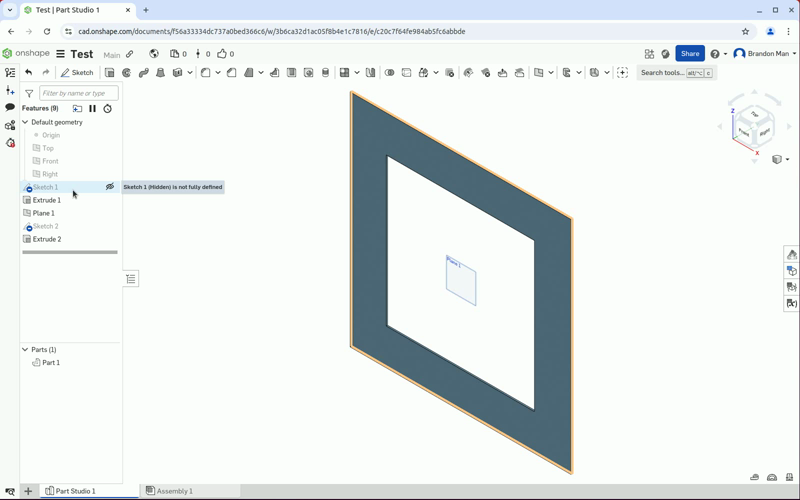
click(73, 189)